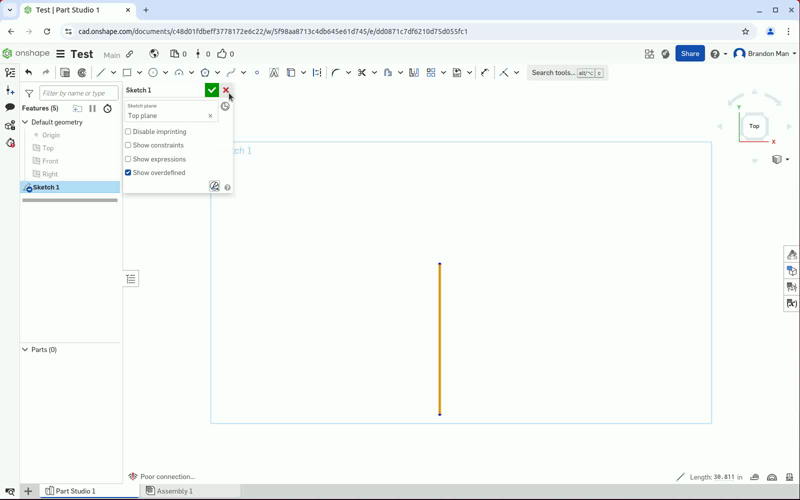
key(shift+h)
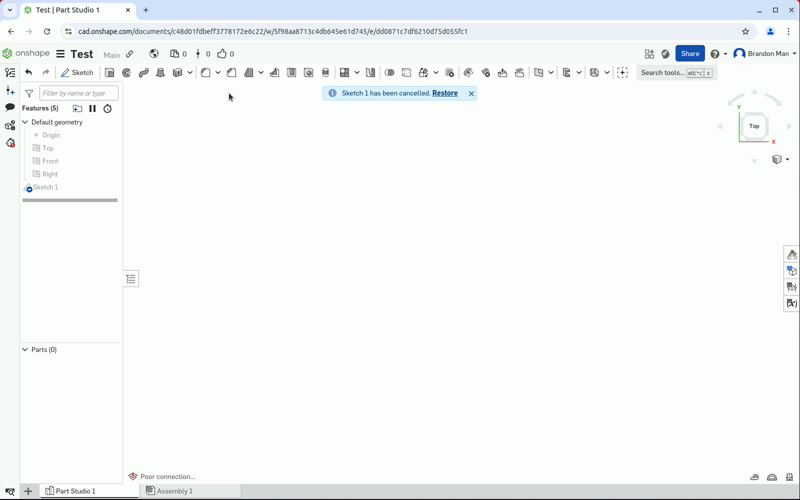
mouse_move(73, 352)
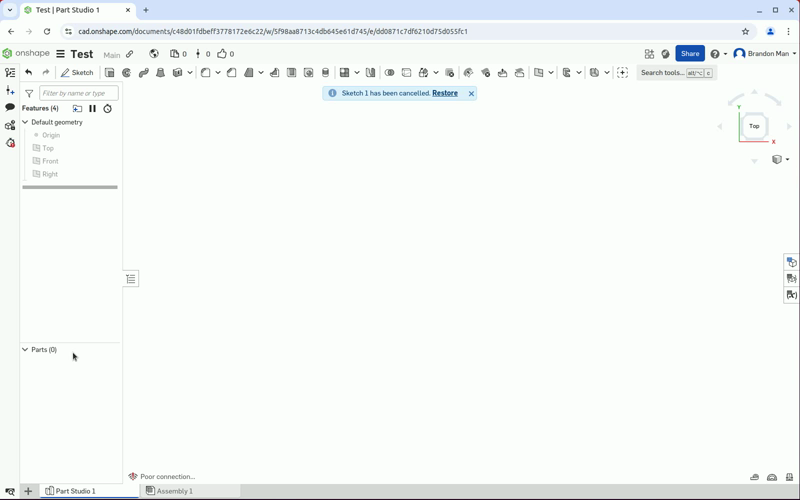
key(y)
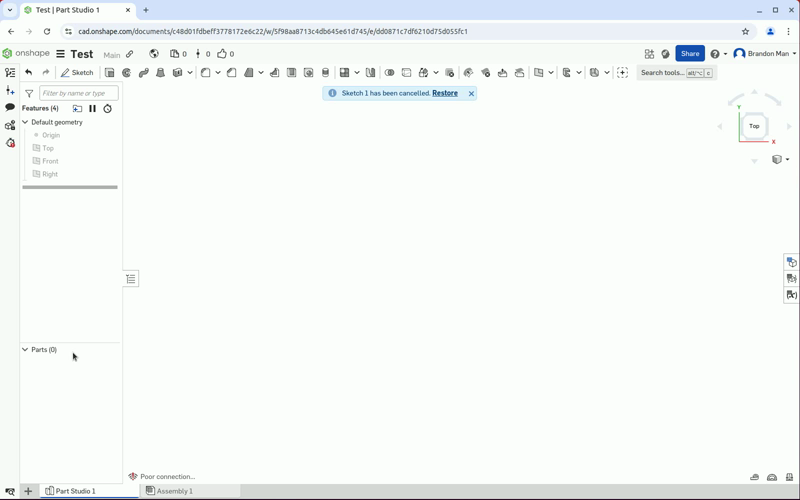
key(shift+p)
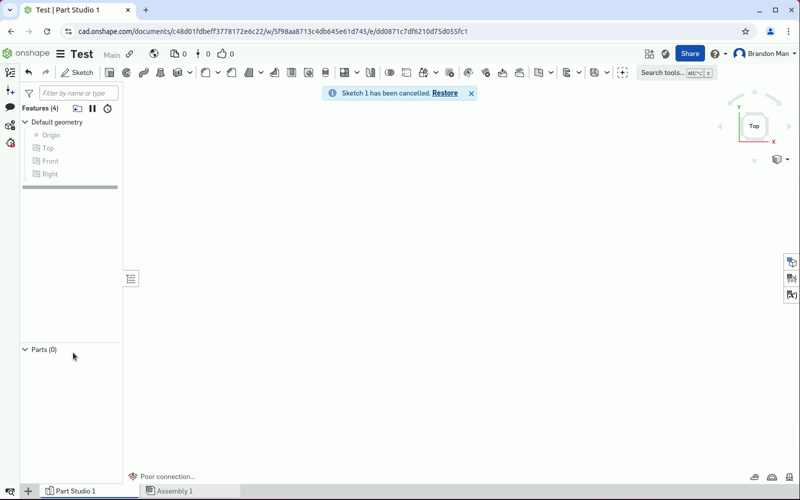
key(space)
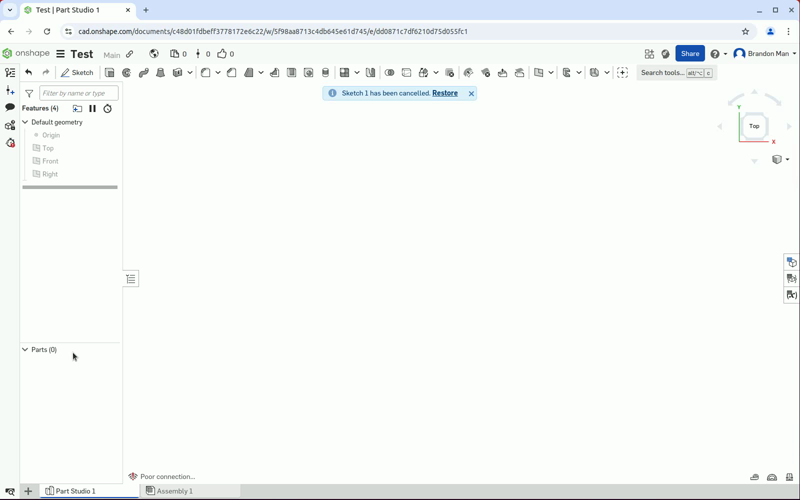
key_down(shift)
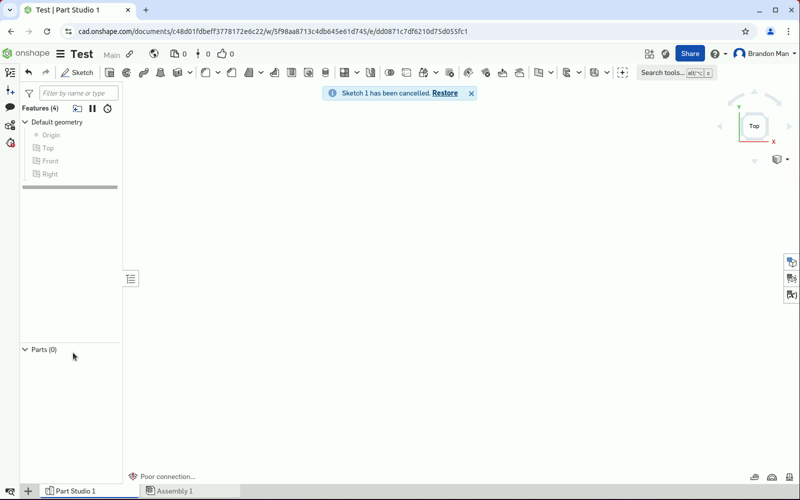
key(up)
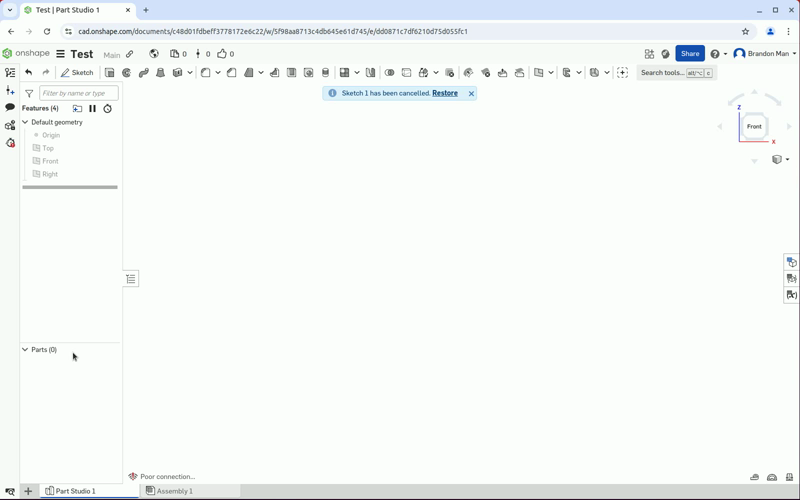
key_up(shift)
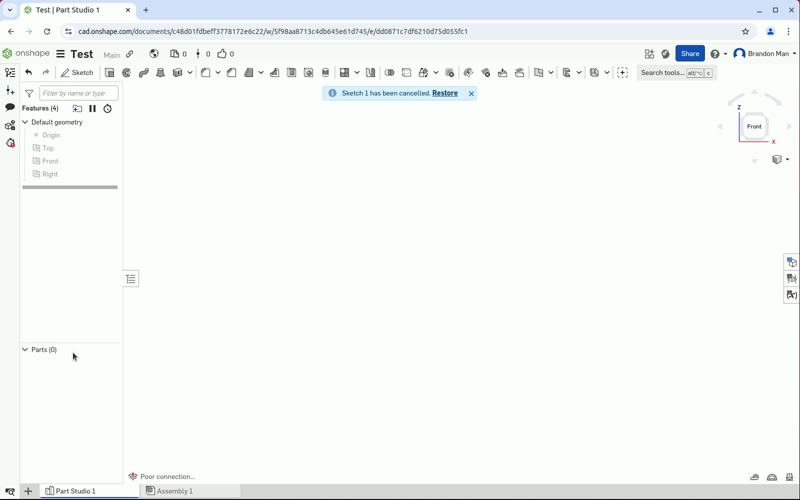
mouse_move(73, 352)
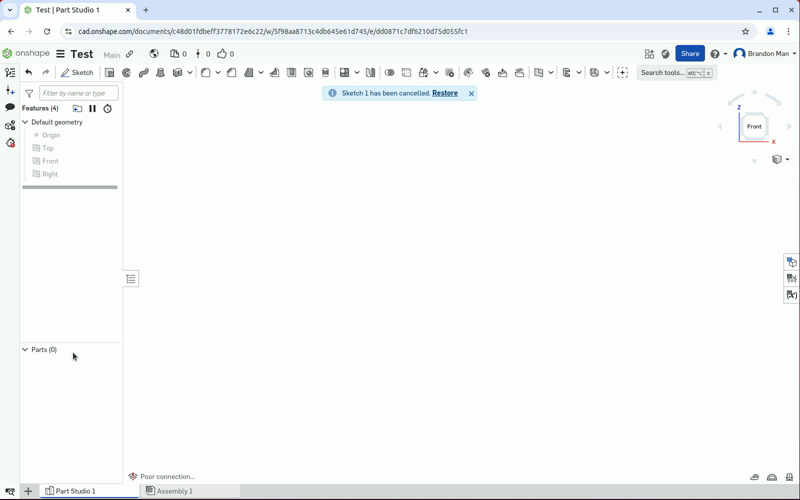
key(shift+y)
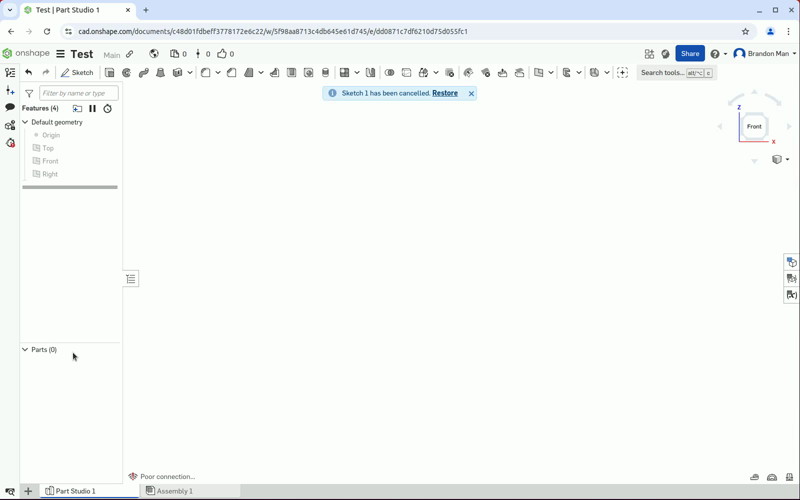
key(shift+s)
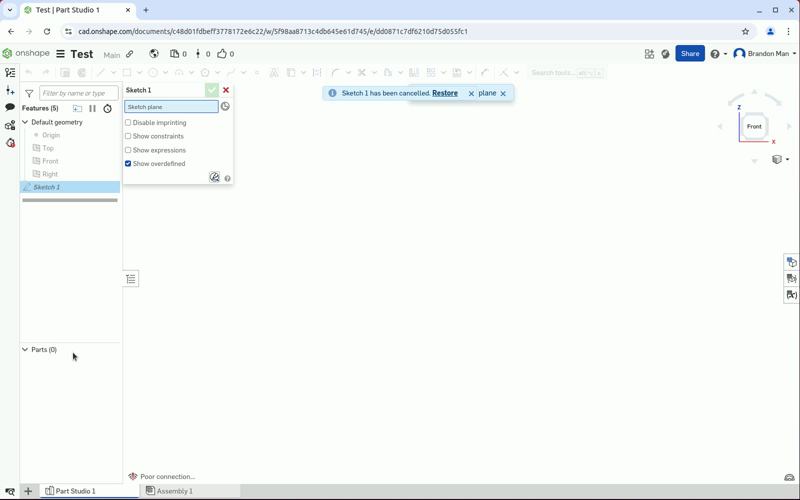
mouse_move(73, 163)
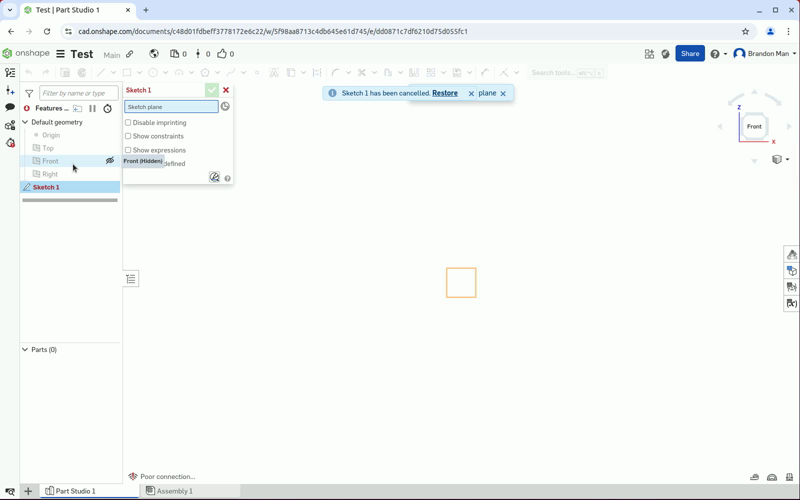
click(73, 163)
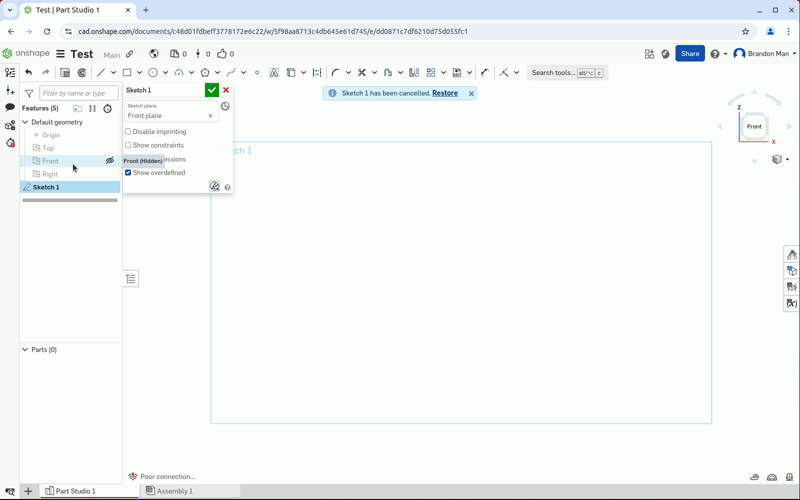
mouse_move(73, 352)
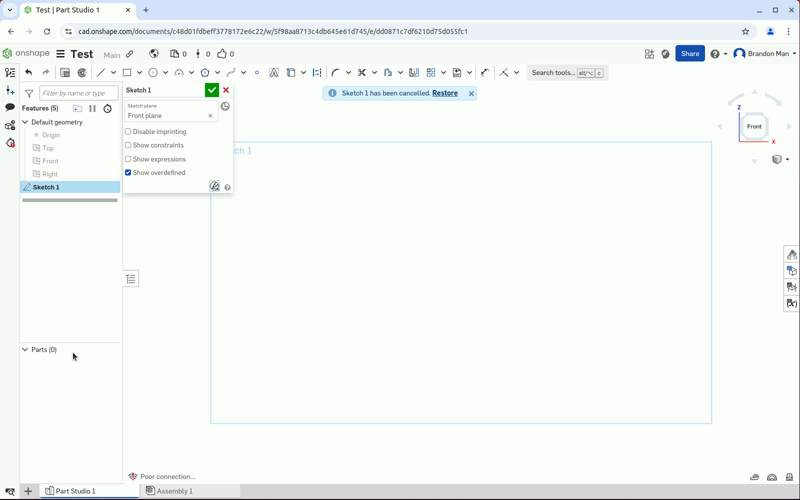
key(y)
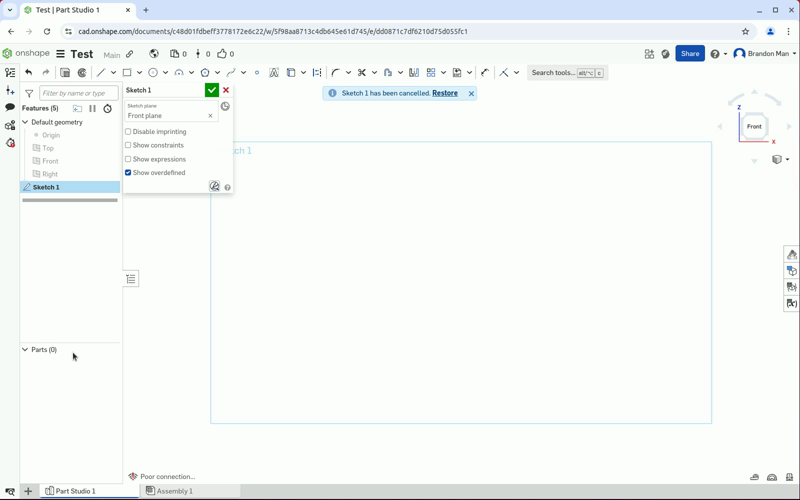
key(l)
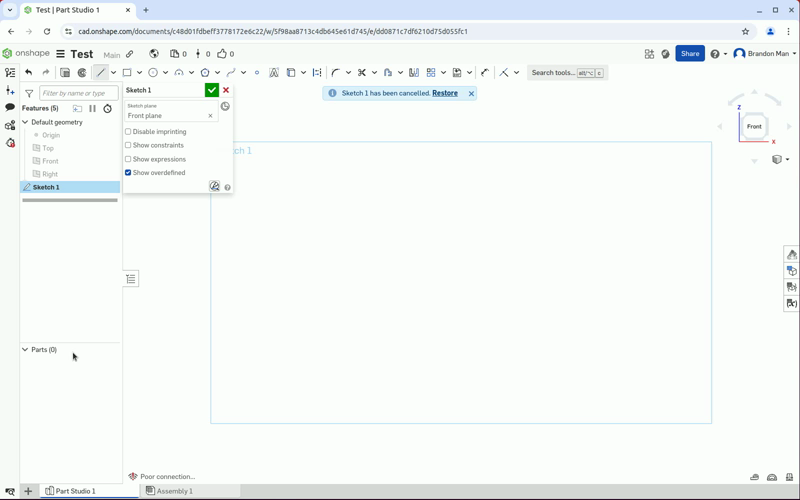
key_down(shift)
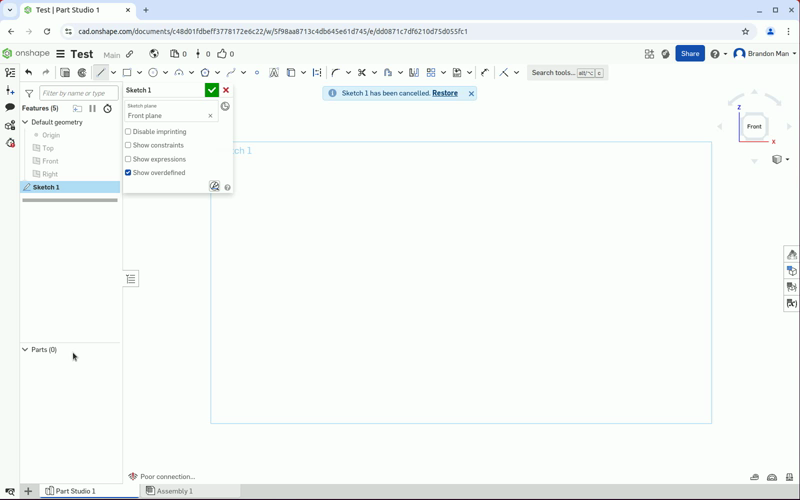
mouse_move(411, 298)
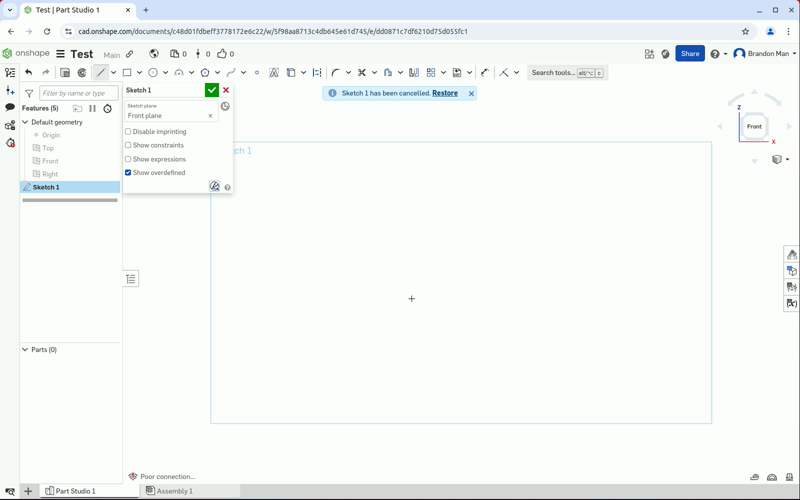
click(411, 298)
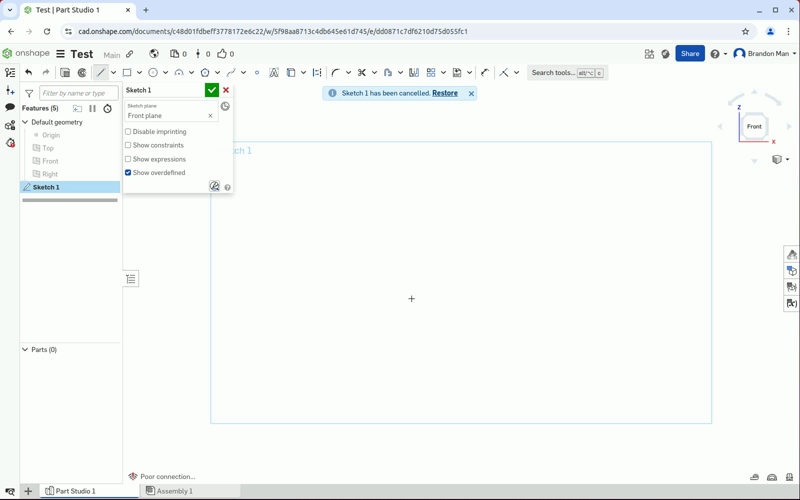
key_up(shift)
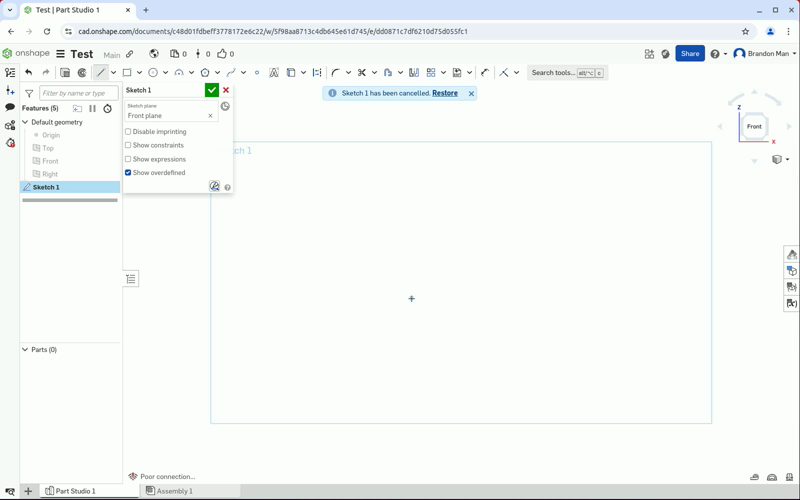
key_down(shift)
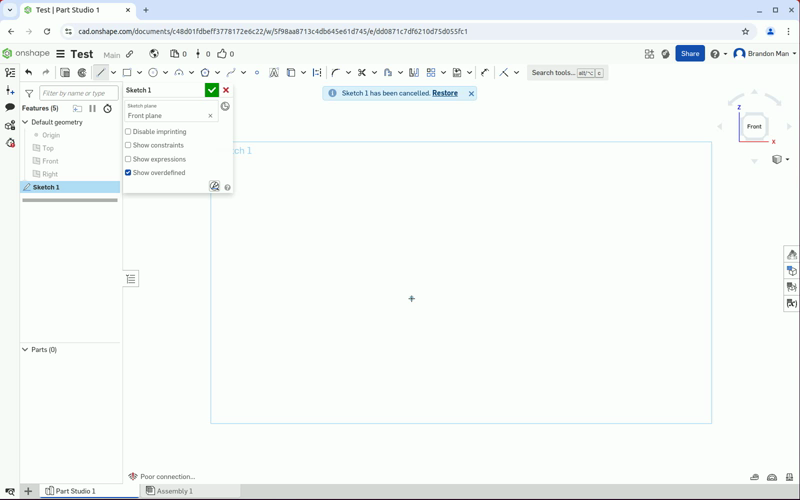
mouse_move(441, 298)
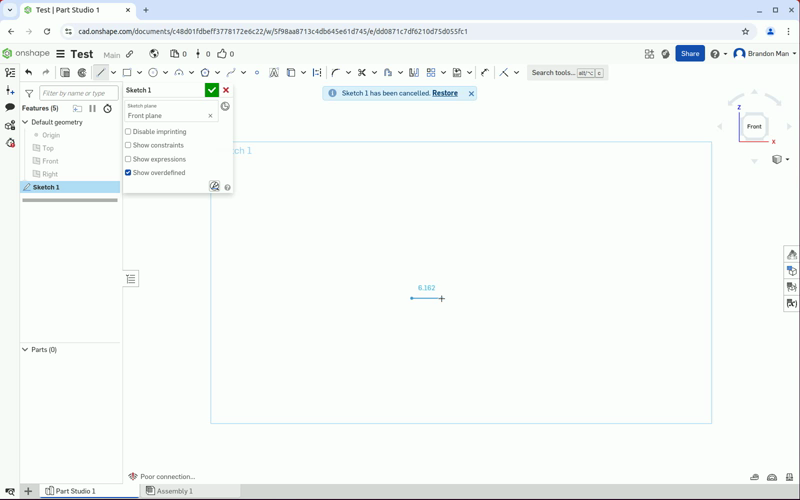
mouse_move(430, 298)
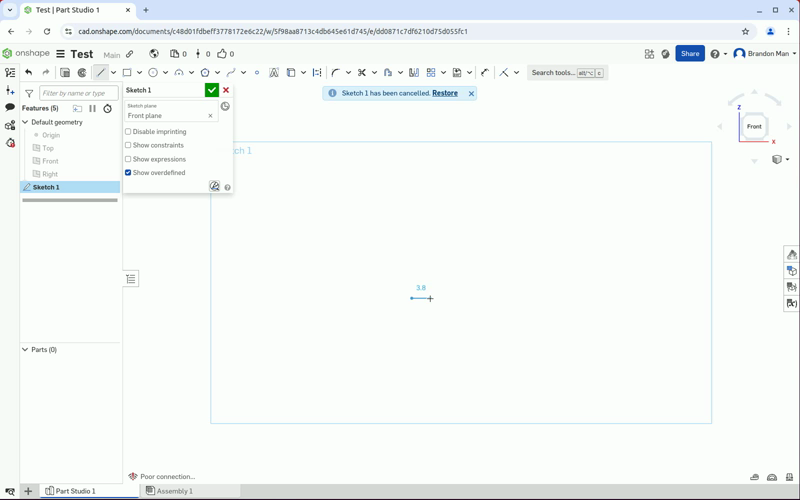
click(430, 298)
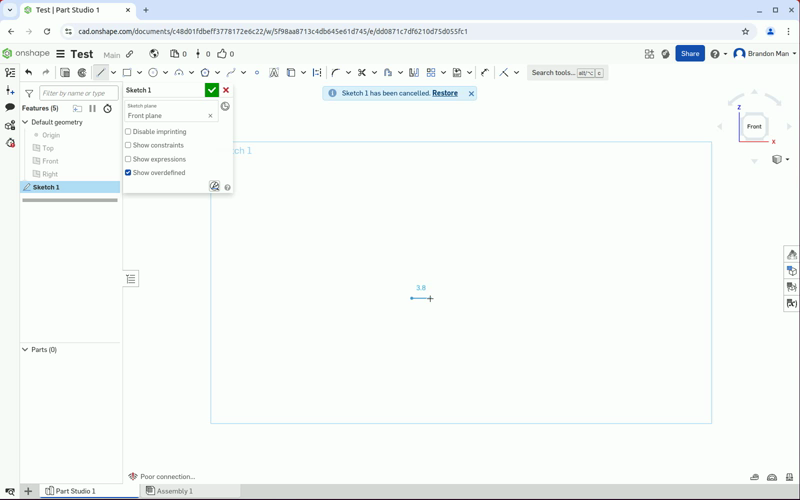
key_up(shift)
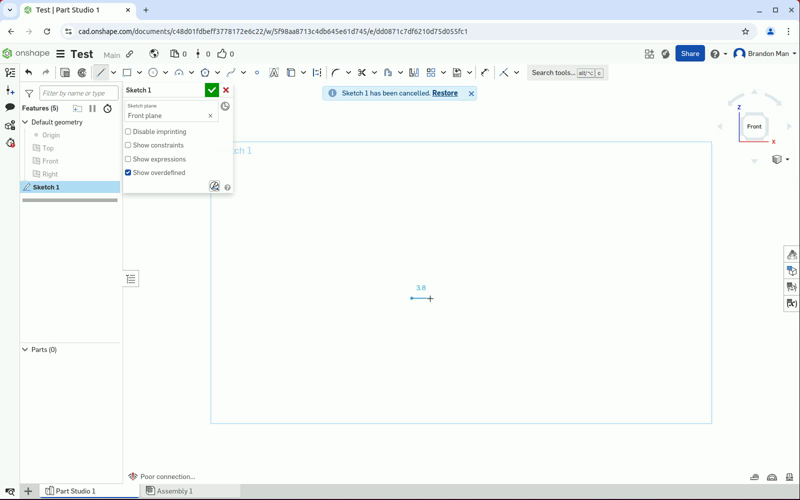
key_down(shift)
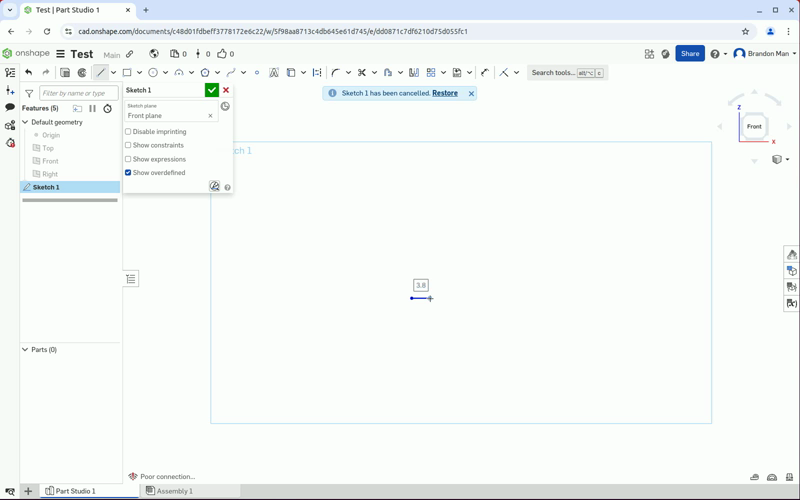
mouse_move(460, 298)
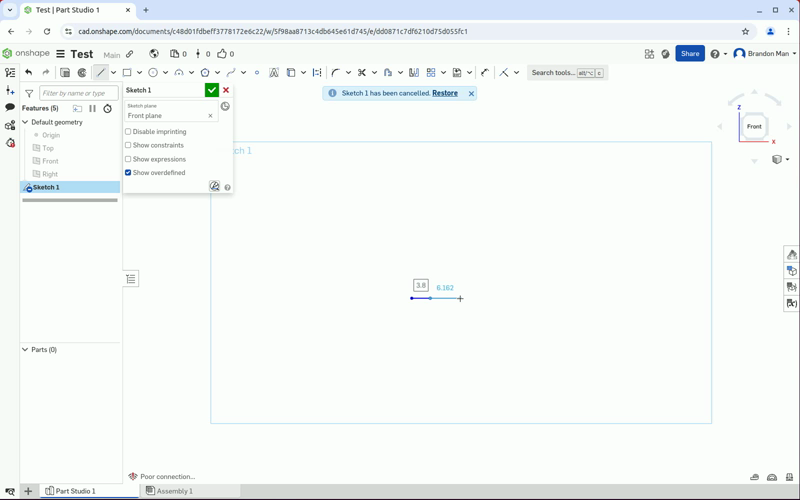
mouse_move(430, 279)
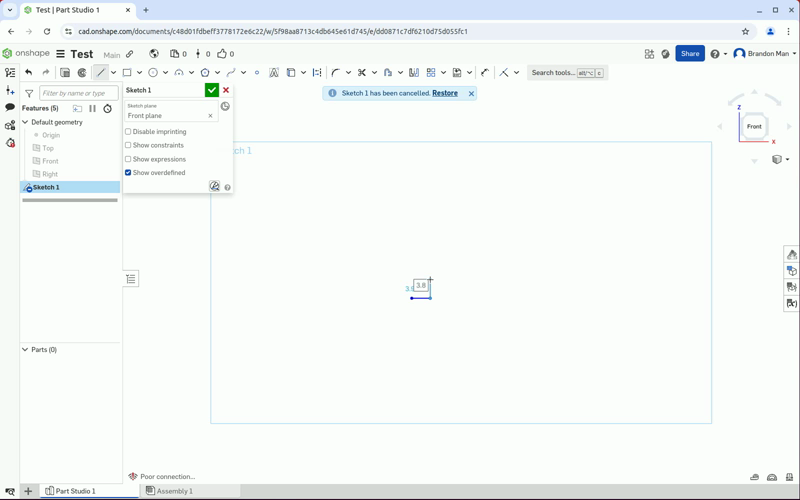
click(430, 279)
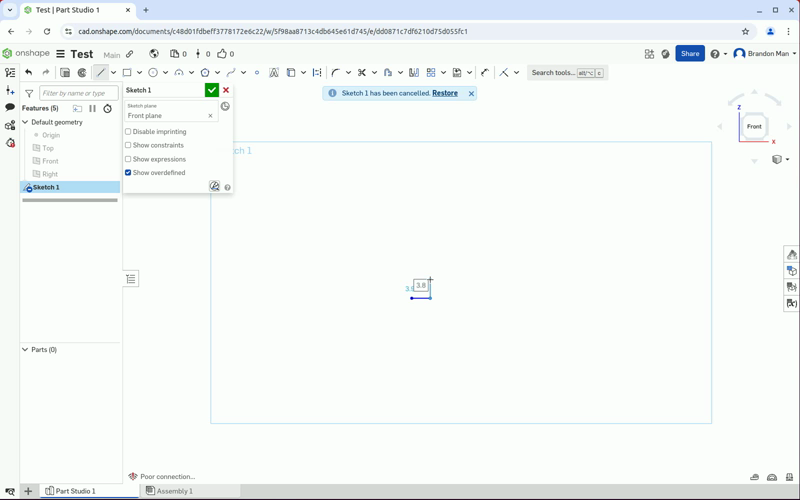
key_up(shift)
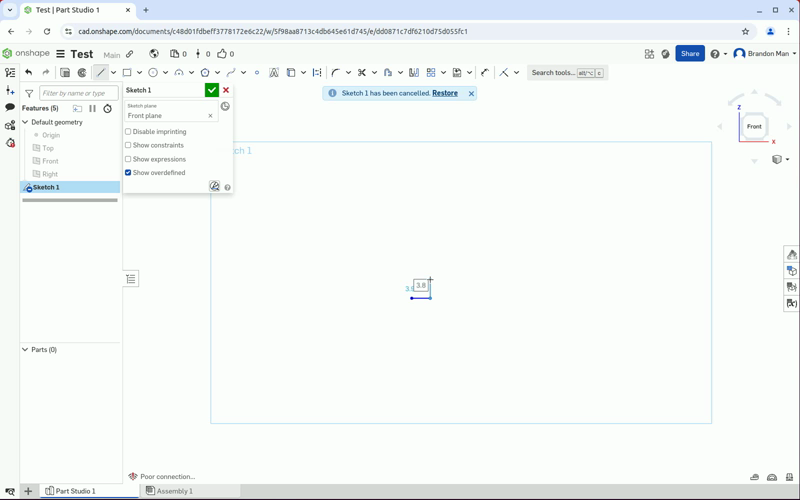
key_down(shift)
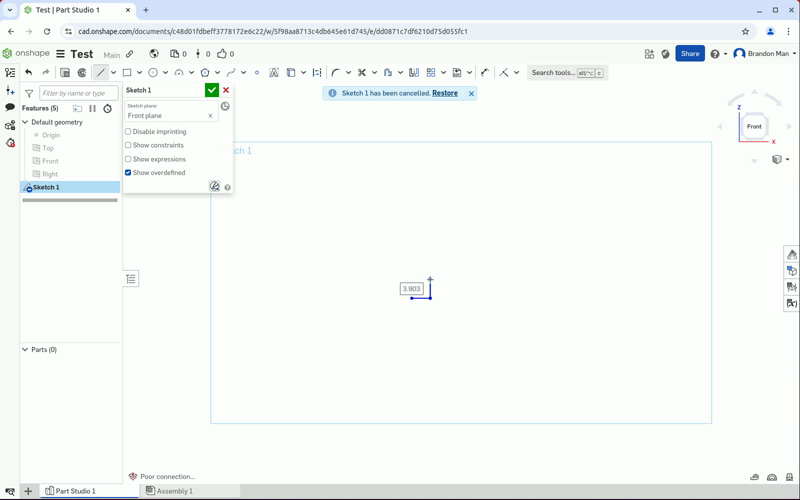
mouse_move(460, 279)
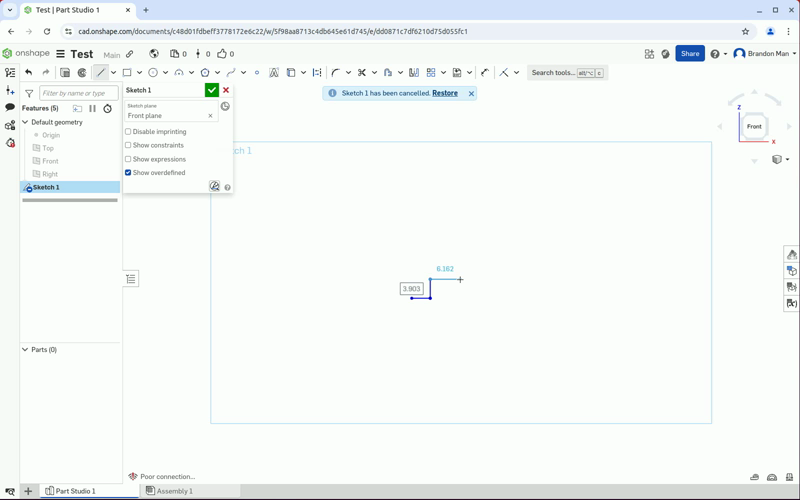
mouse_move(467, 279)
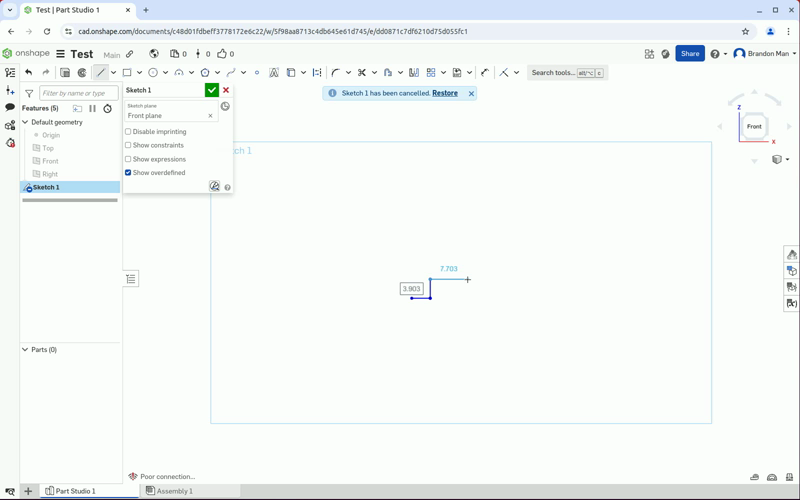
click(467, 279)
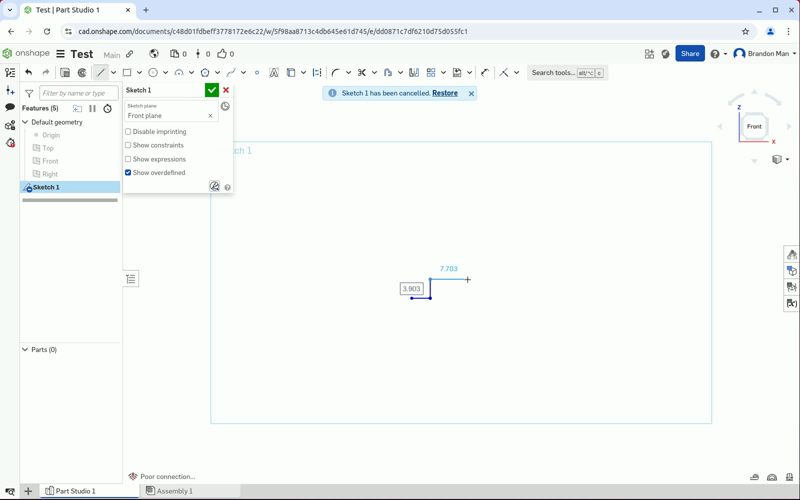
key_up(shift)
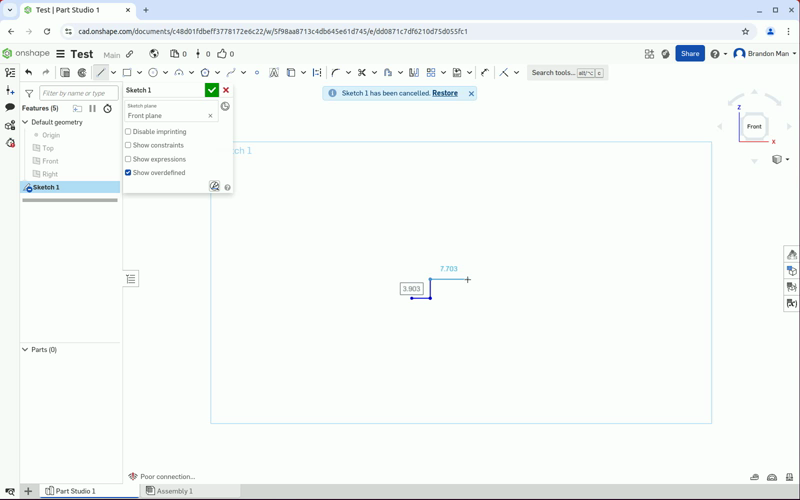
key_down(shift)
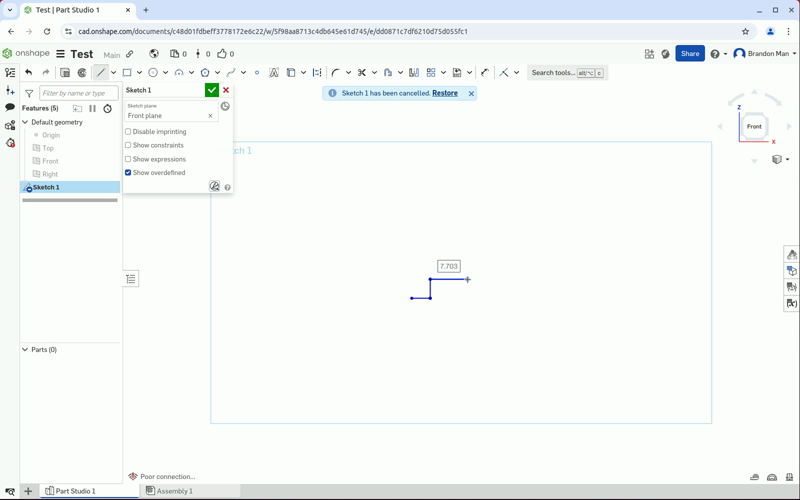
mouse_move(498, 279)
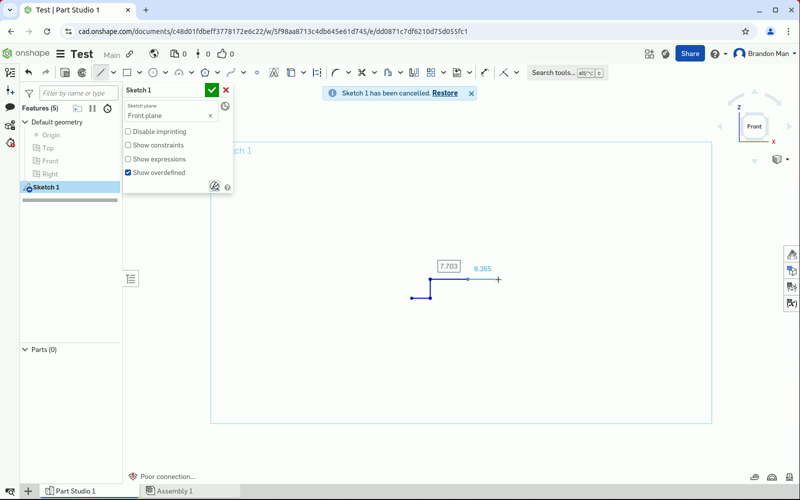
mouse_move(467, 298)
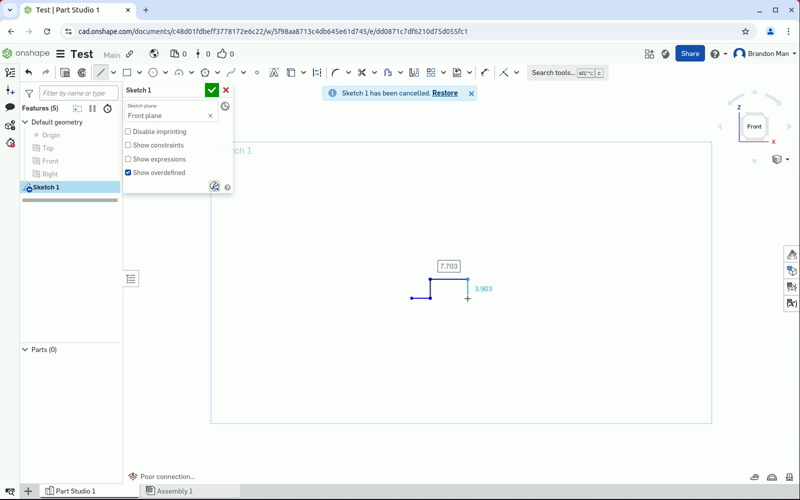
click(467, 298)
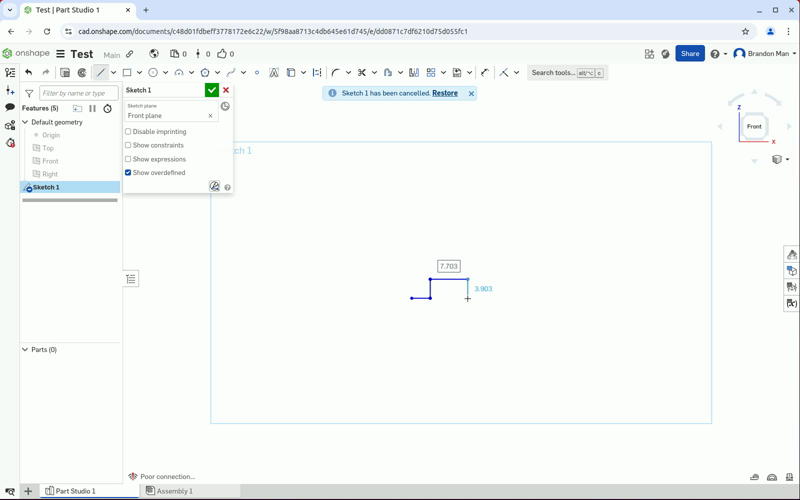
key_up(shift)
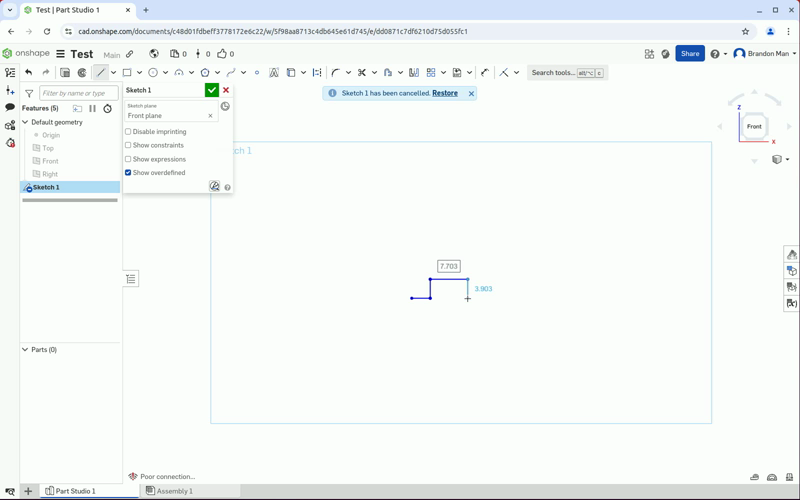
key_down(shift)
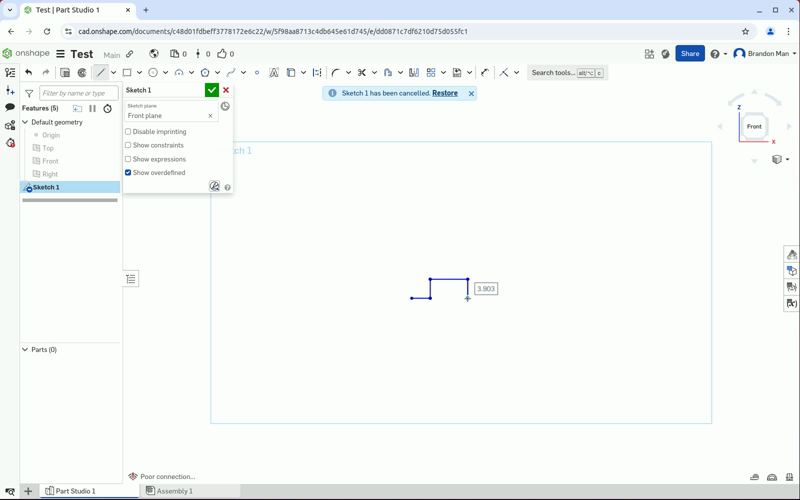
mouse_move(498, 298)
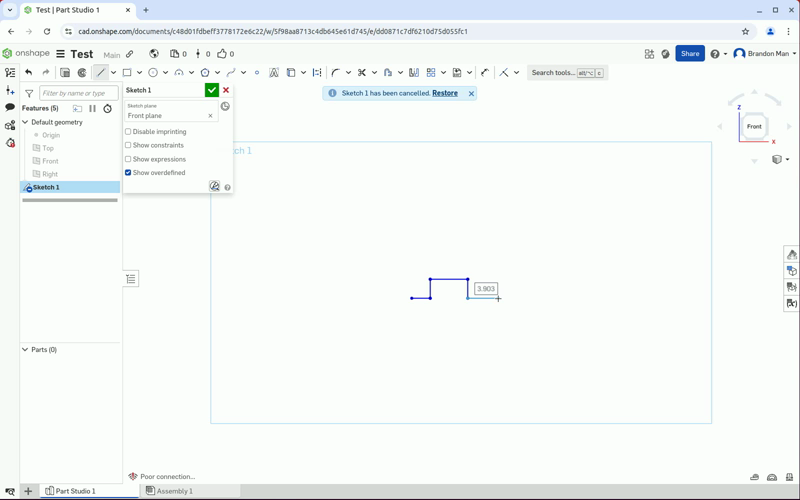
mouse_move(486, 298)
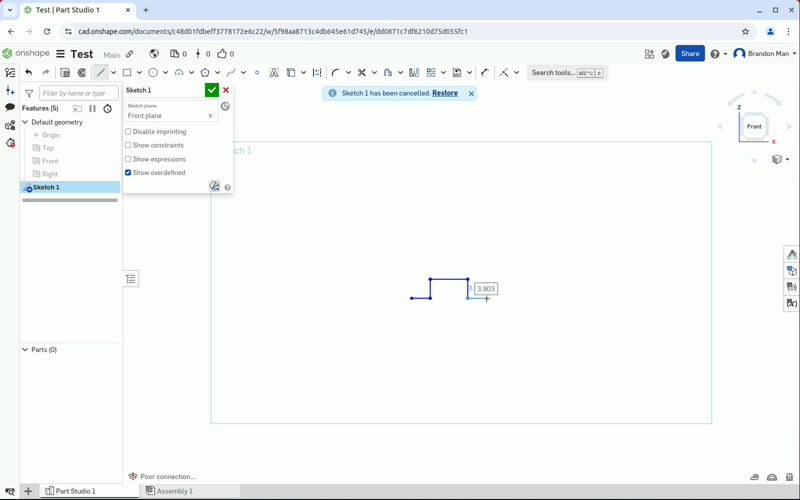
click(486, 298)
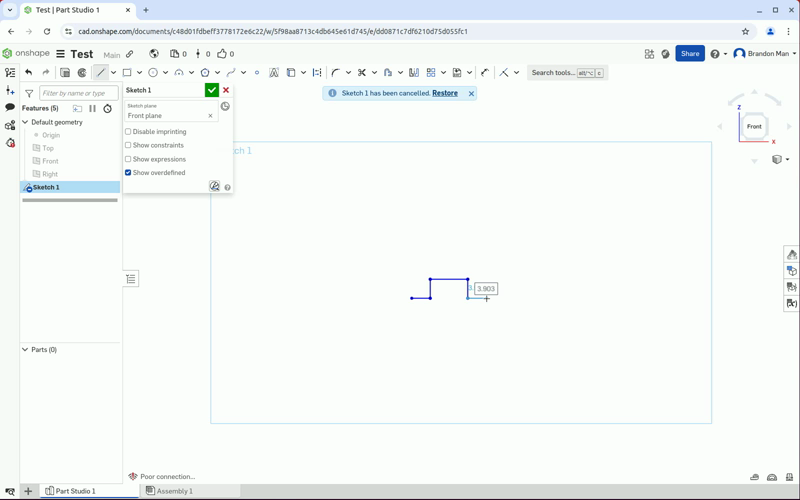
key_up(shift)
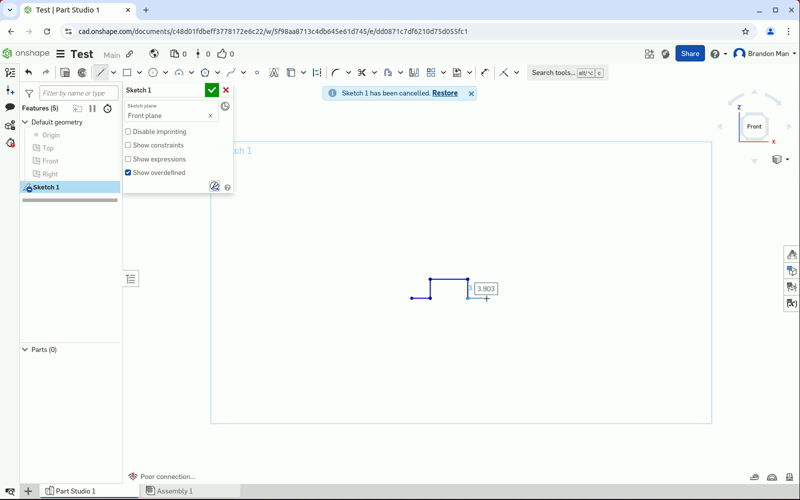
key_down(shift)
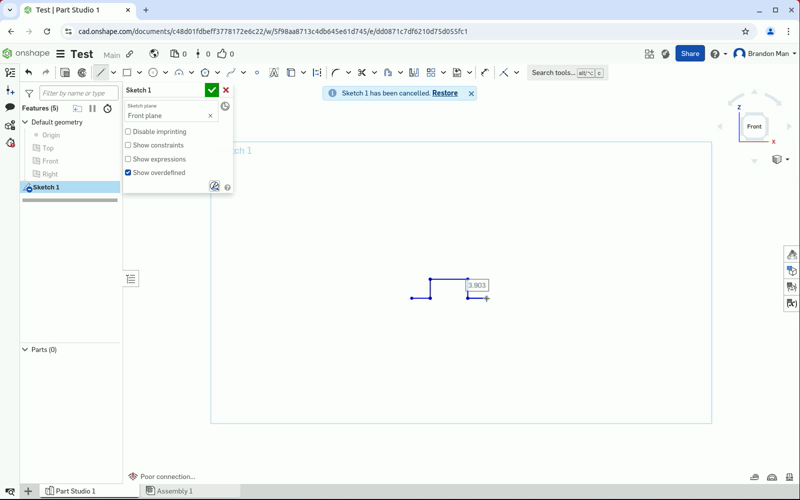
mouse_move(516, 298)
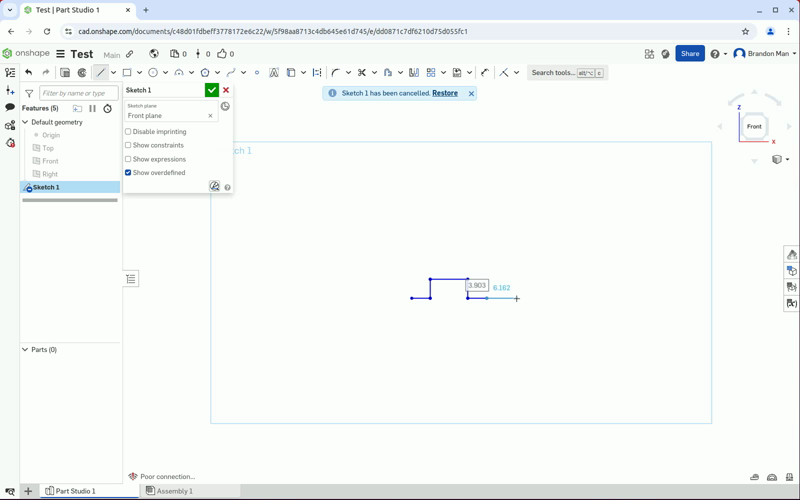
mouse_move(486, 241)
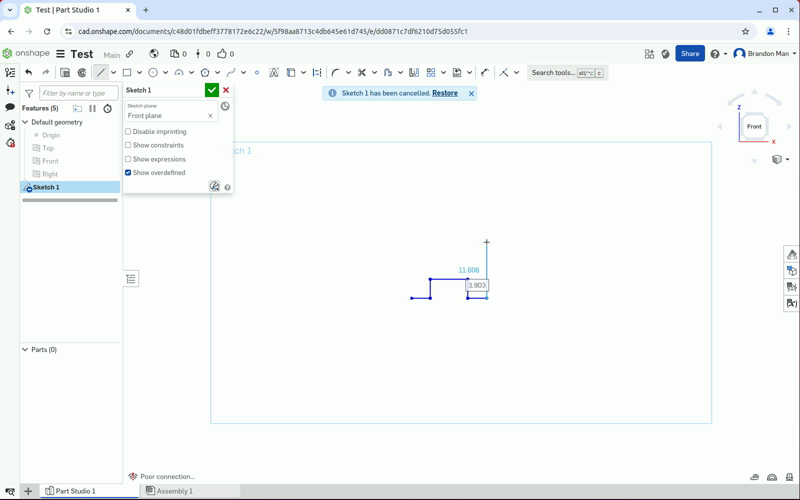
click(486, 241)
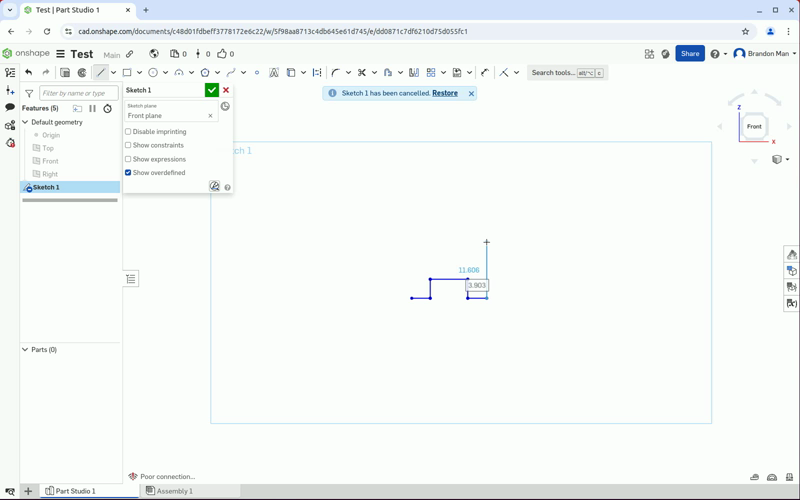
key_up(shift)
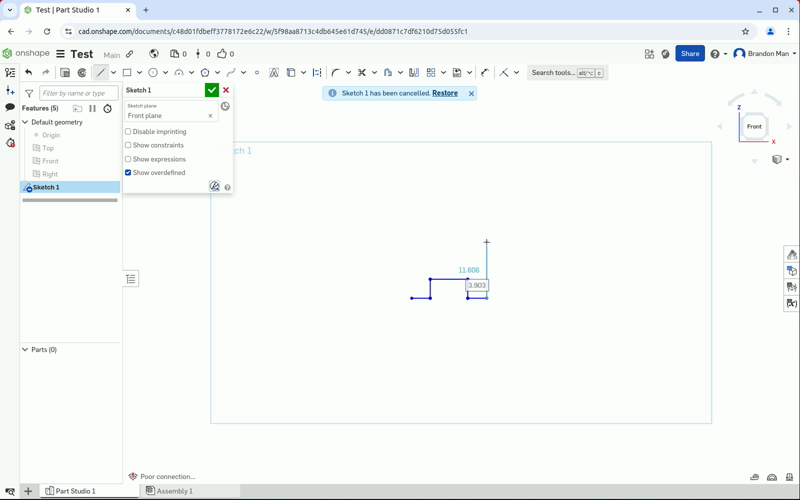
key_down(shift)
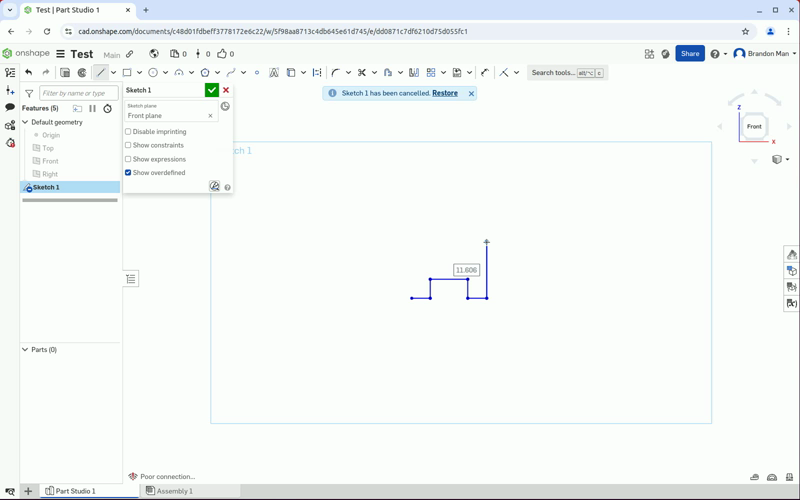
mouse_move(411, 241)
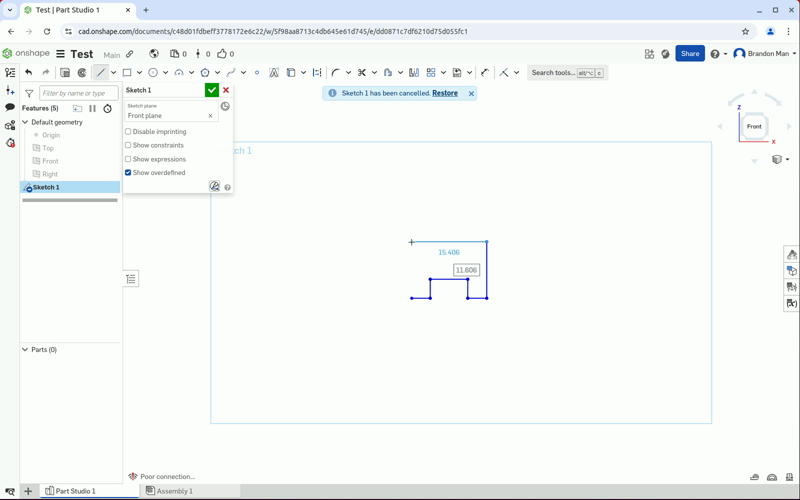
click(411, 241)
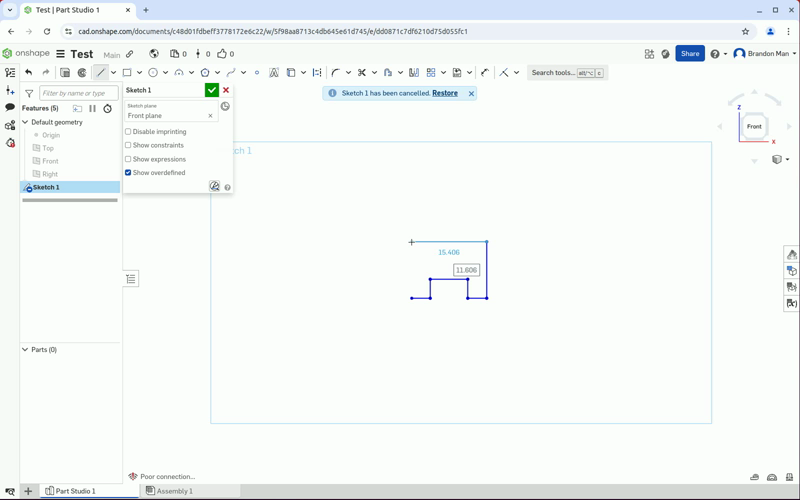
key_up(shift)
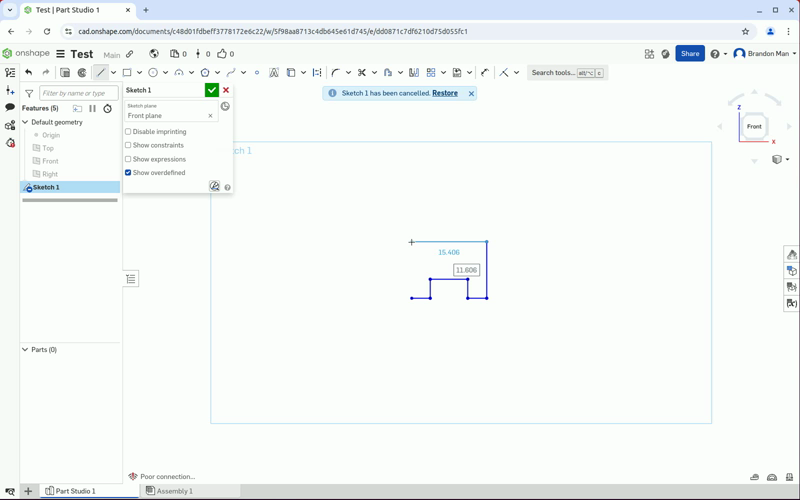
mouse_move(441, 241)
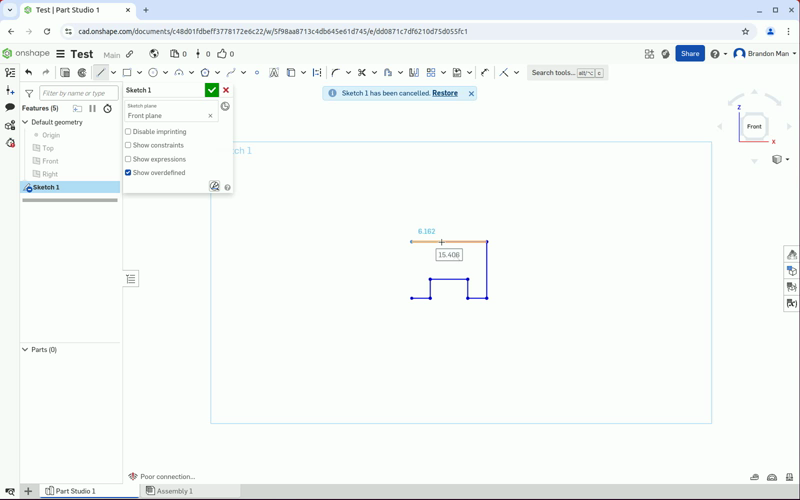
key_down(shift)
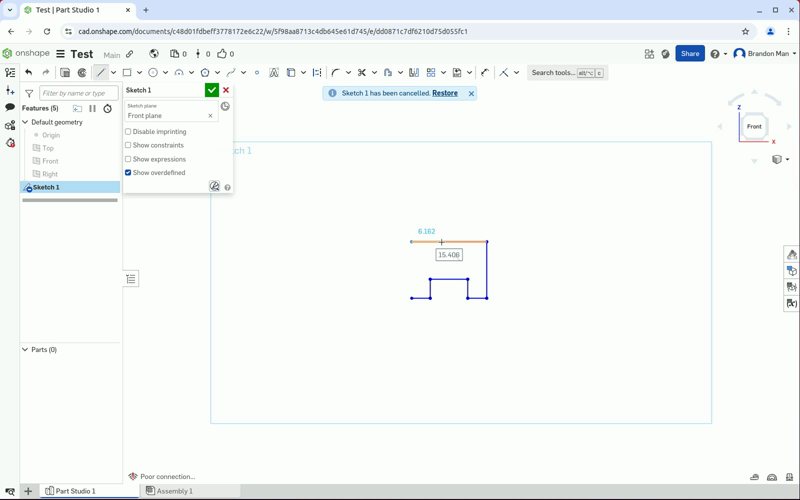
mouse_move(411, 298)
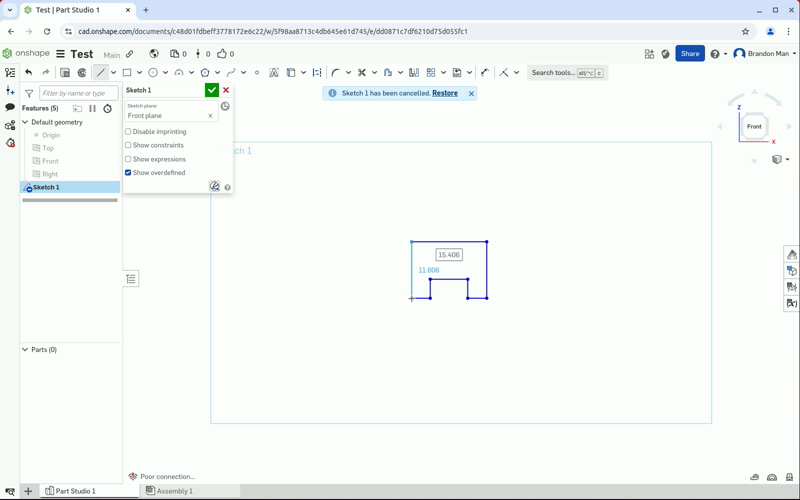
key_up(shift)
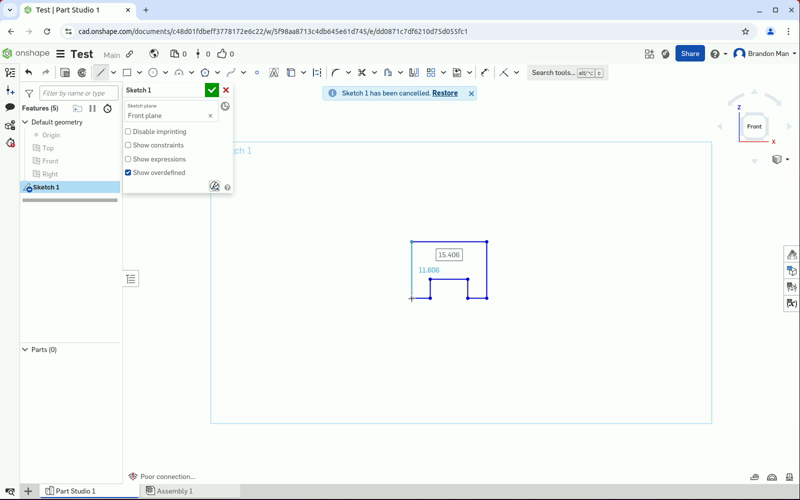
click(411, 298)
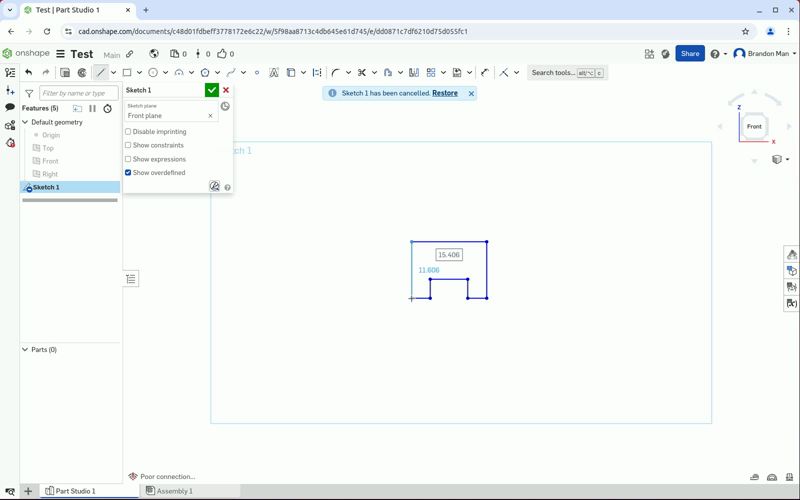
key(esc)
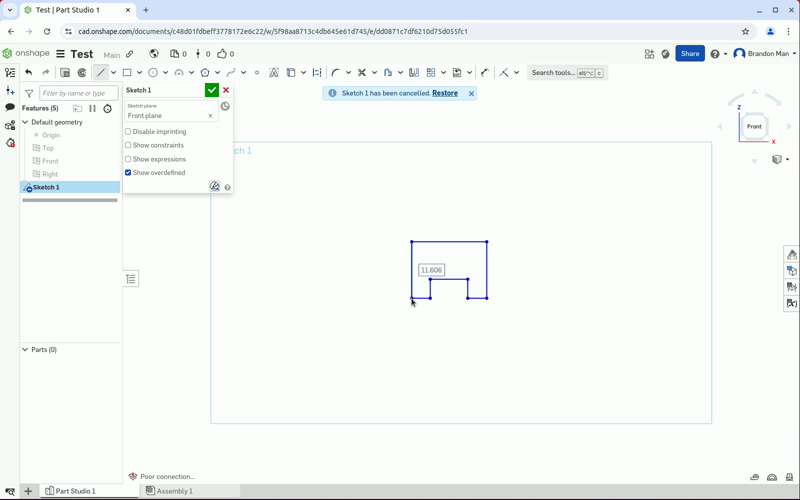
mouse_move(441, 263)
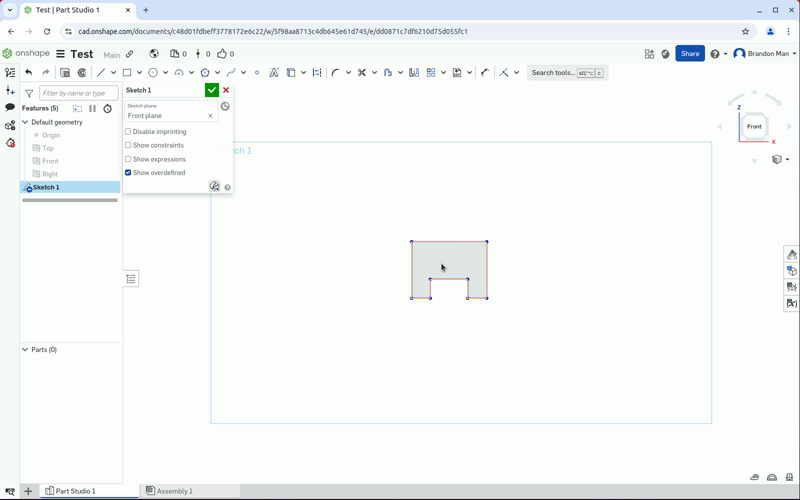
click(441, 263)
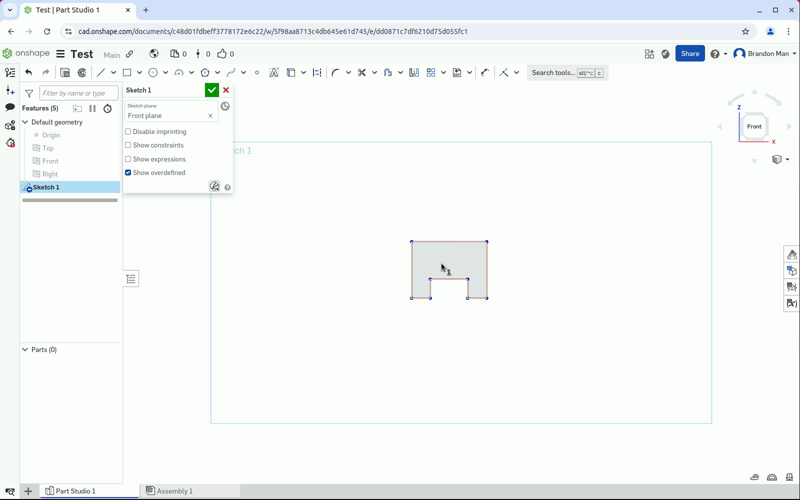
mouse_move(73, 352)
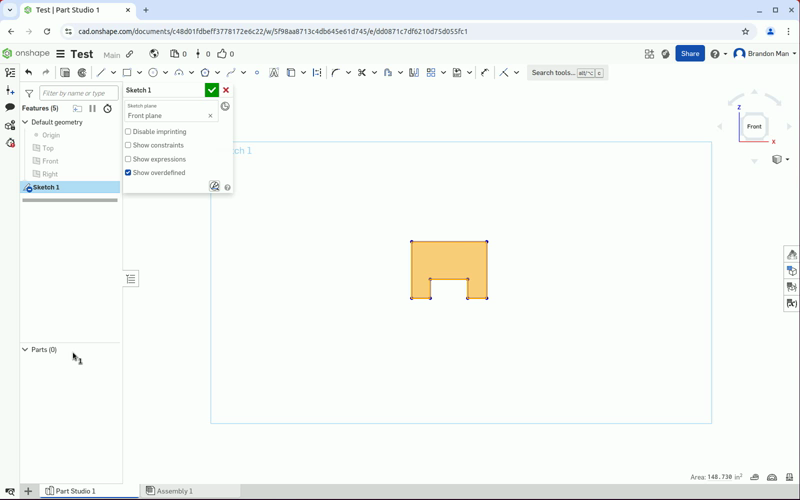
key(shift+y)
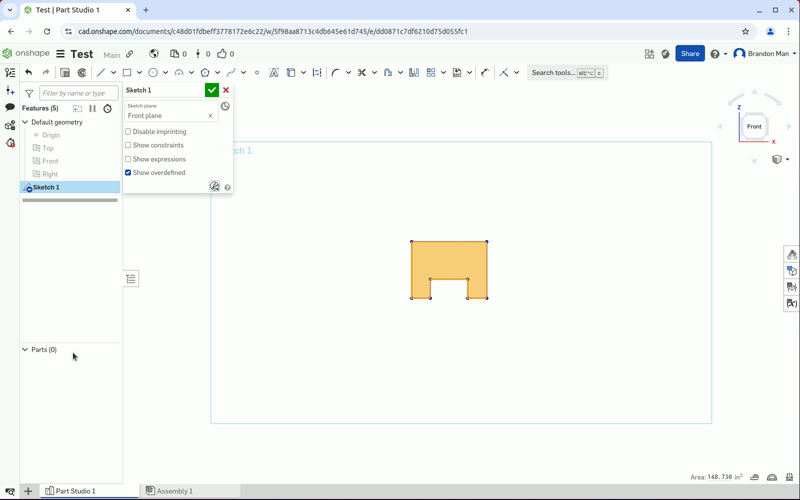
key(shift+e)
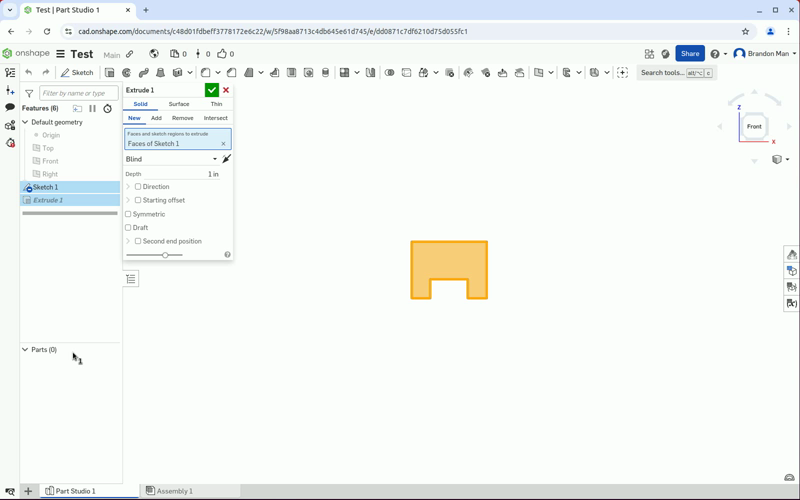
mouse_move(143, 106)
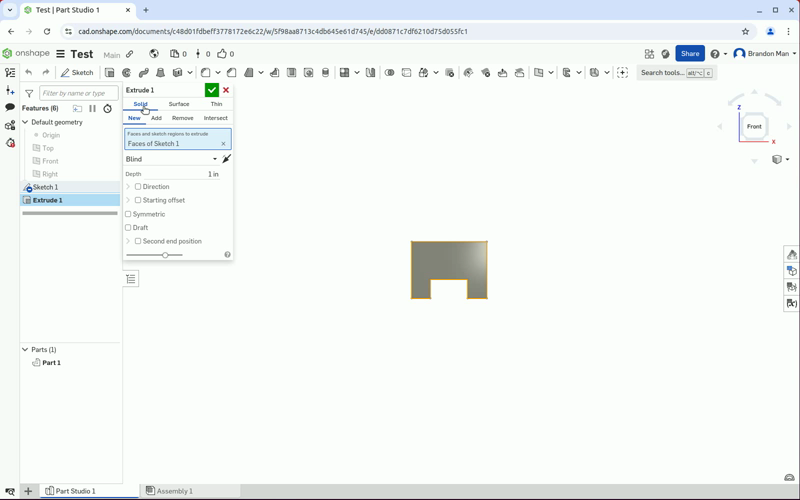
click(143, 106)
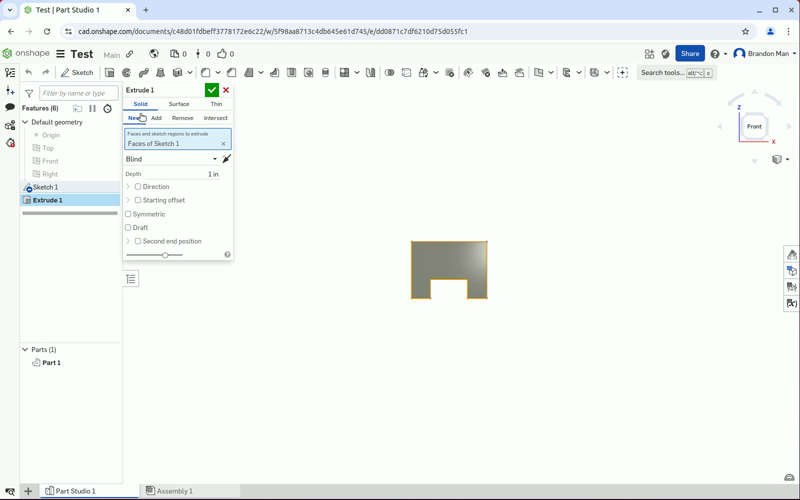
mouse_move(137, 120)
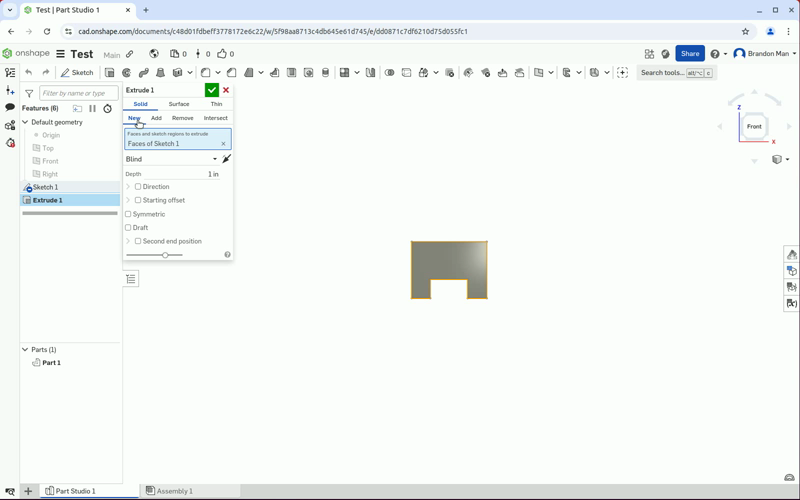
click(137, 120)
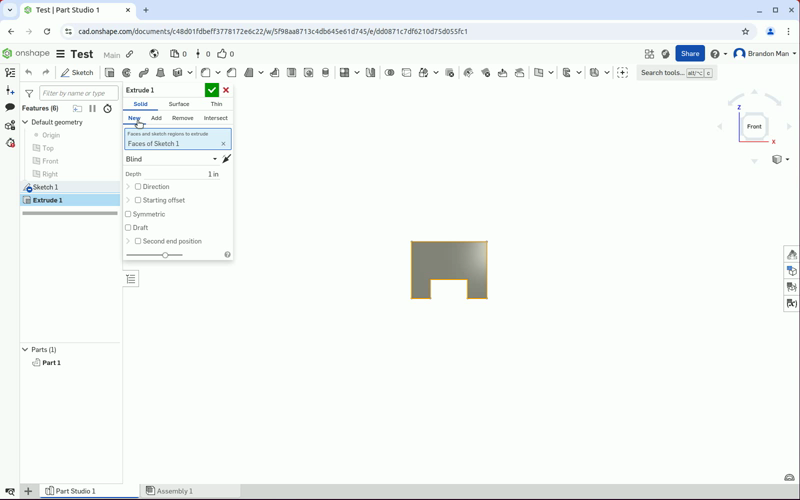
key(tab, 4)
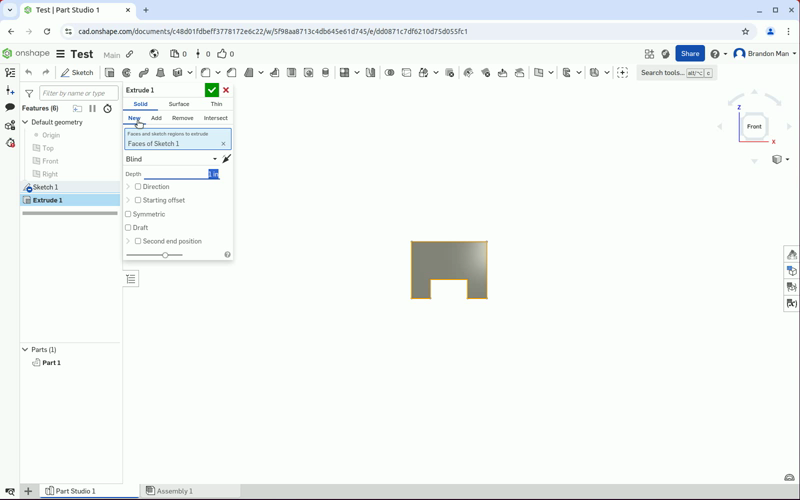
text(23.108)
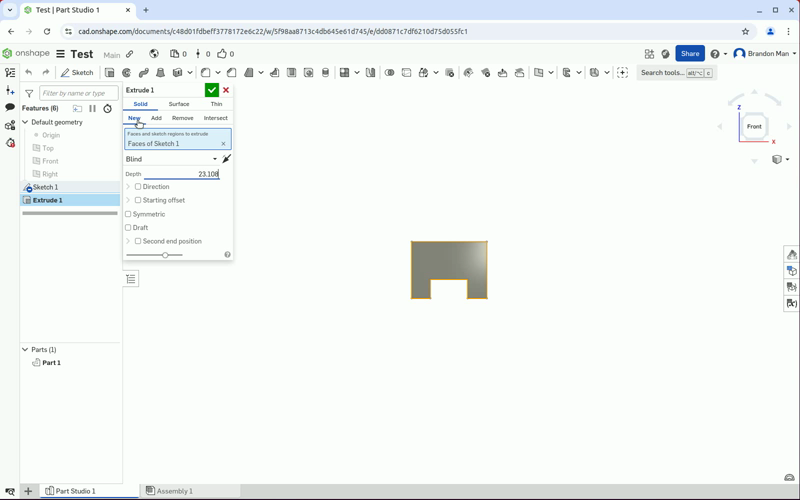
key(enter)
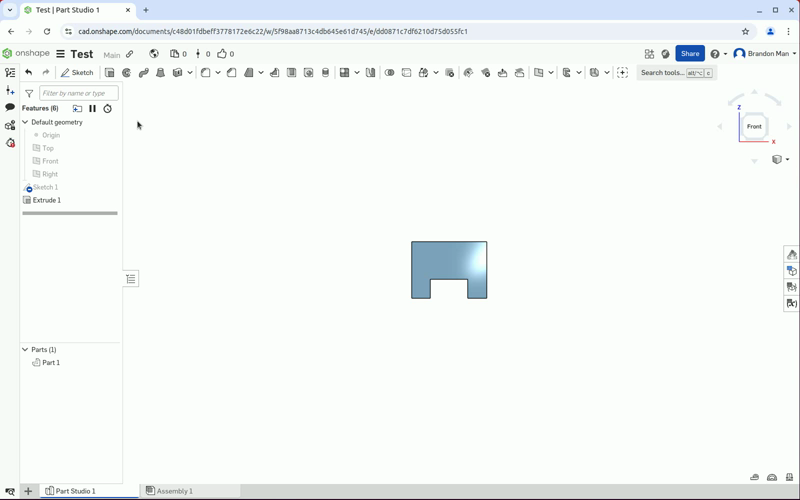
key(shift+h)
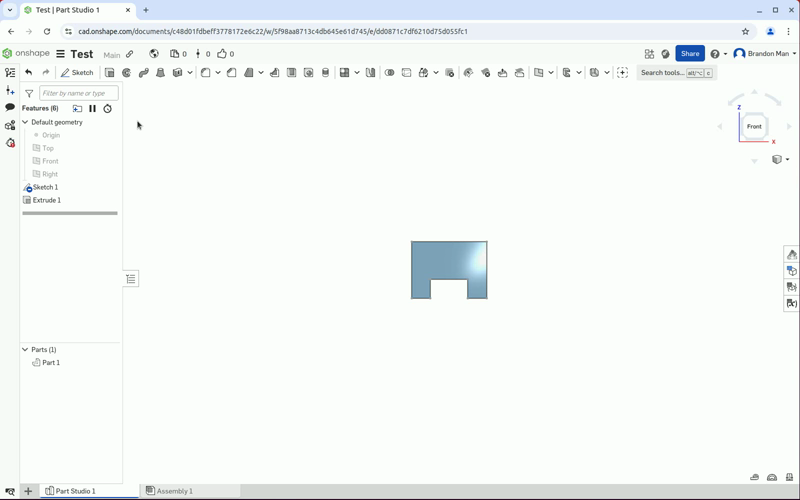
key(shift+h)
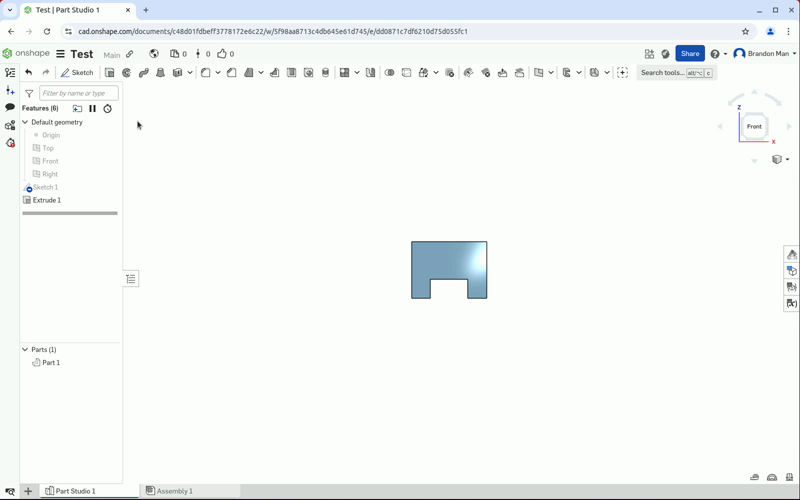
mouse_move(73, 189)
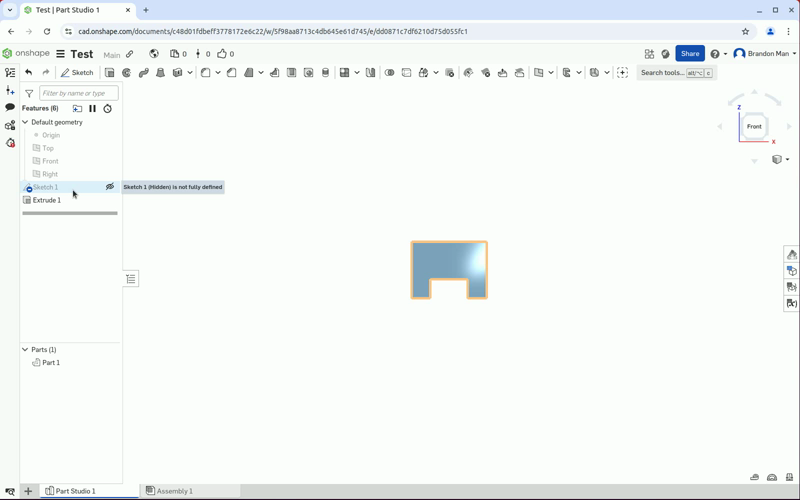
click(73, 189)
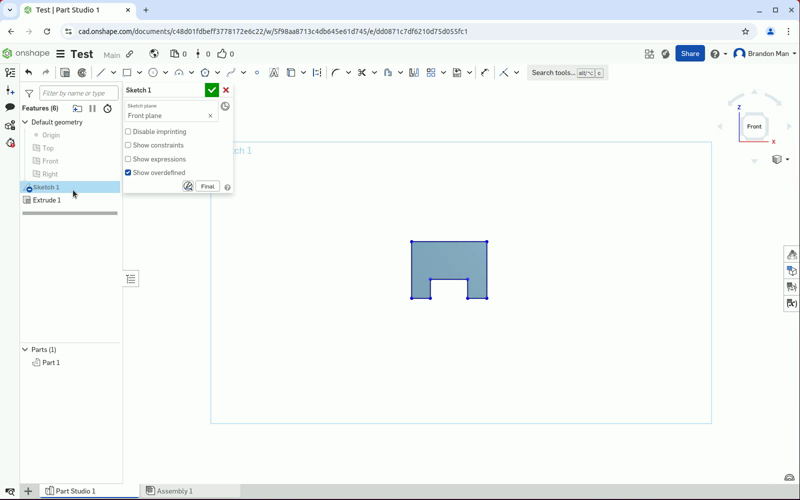
mouse_move(229, 92)
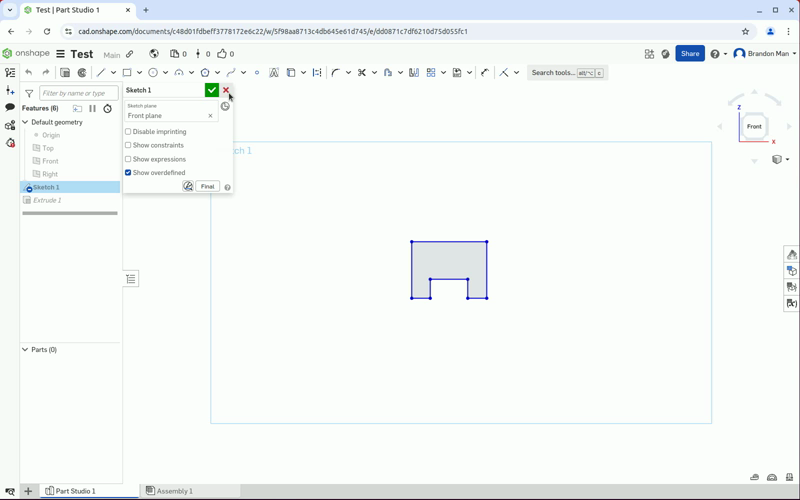
click(229, 92)
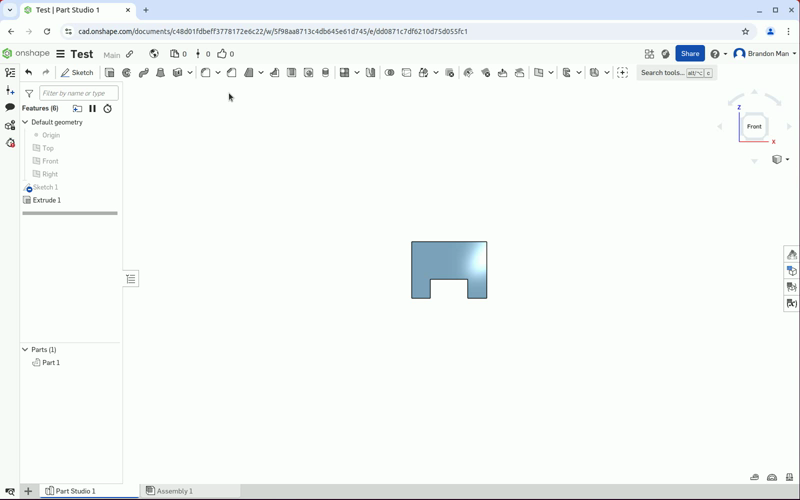
mouse_move(73, 352)
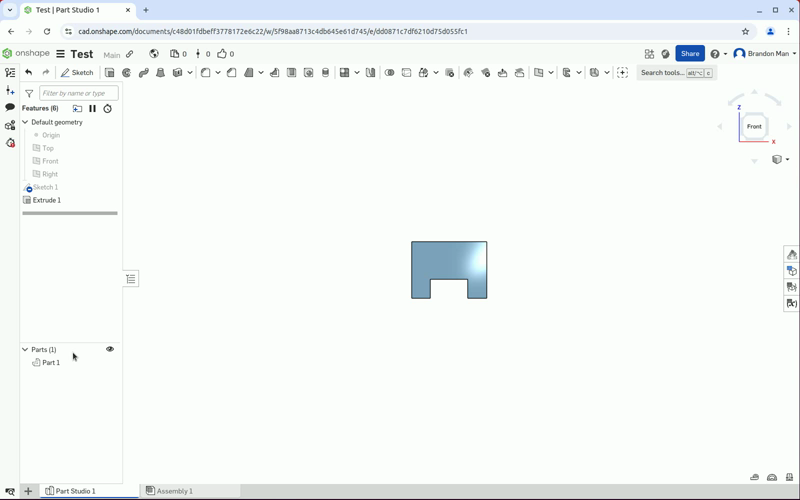
key(y)
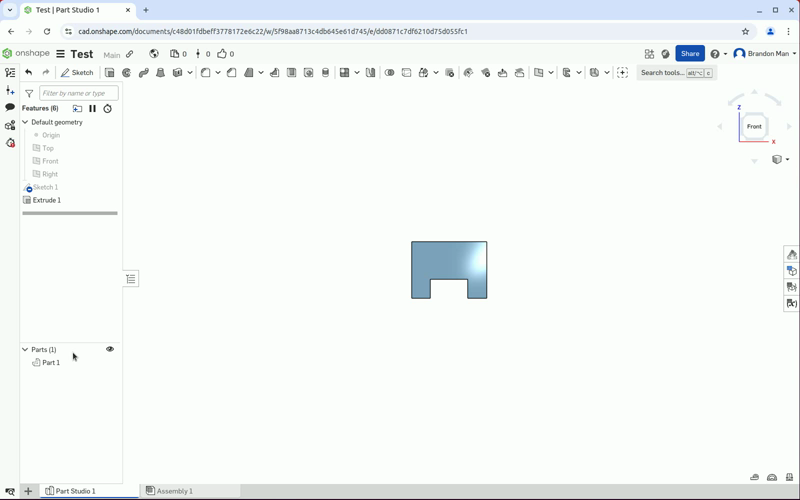
key(shift+p)
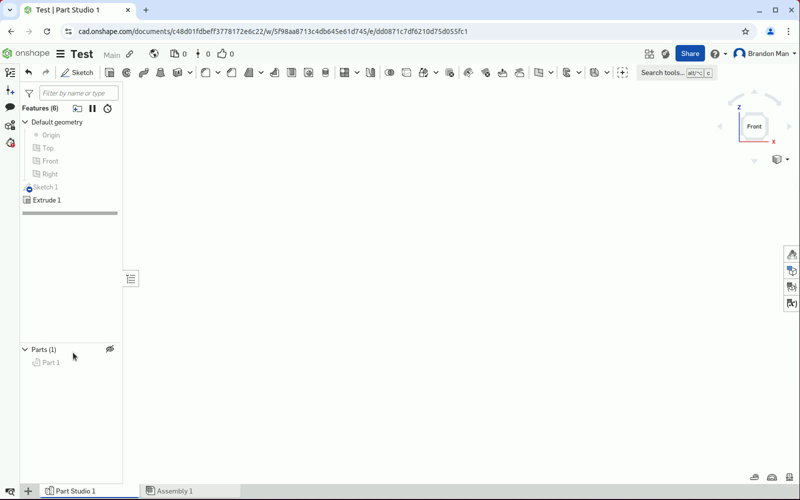
key(space)
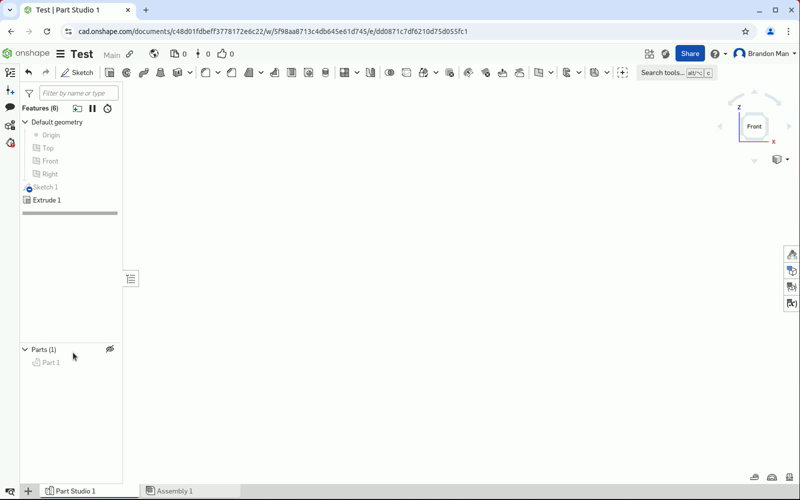
key_down(shift)
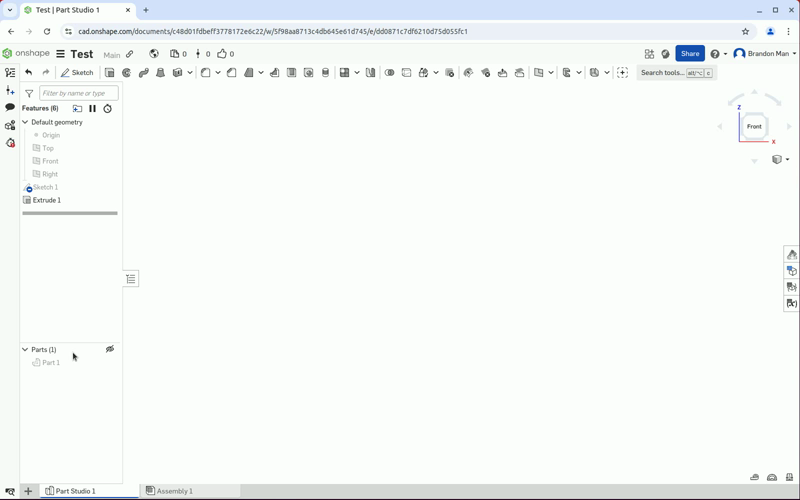
key(down)
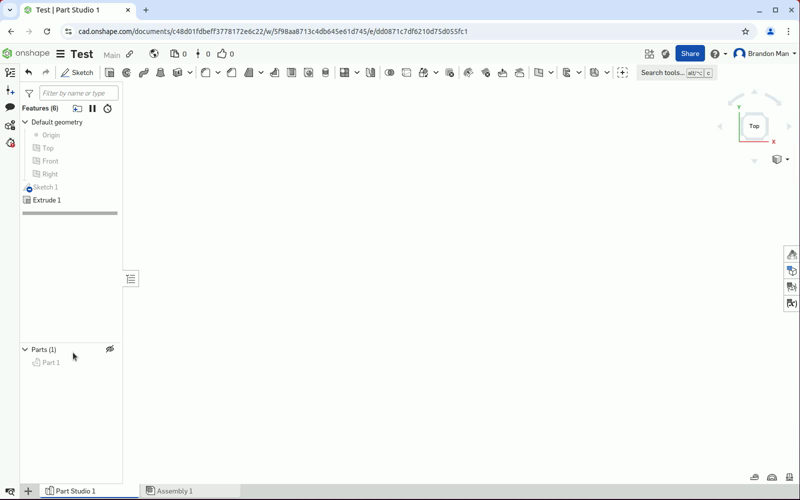
key_up(shift)
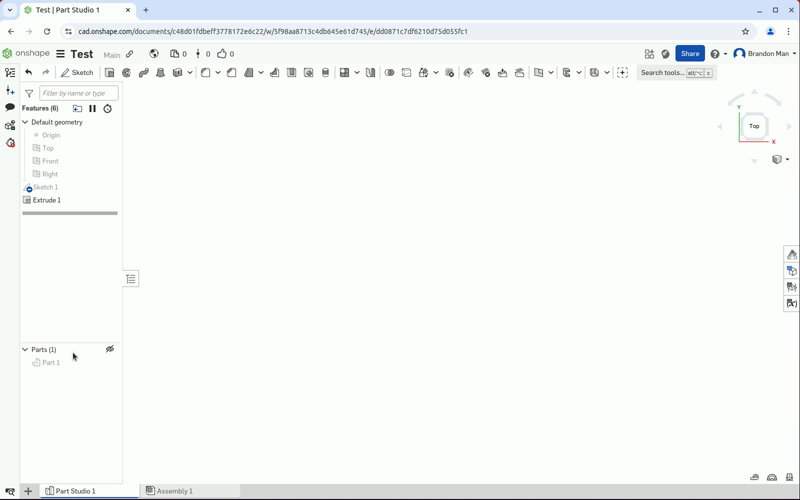
mouse_move(73, 352)
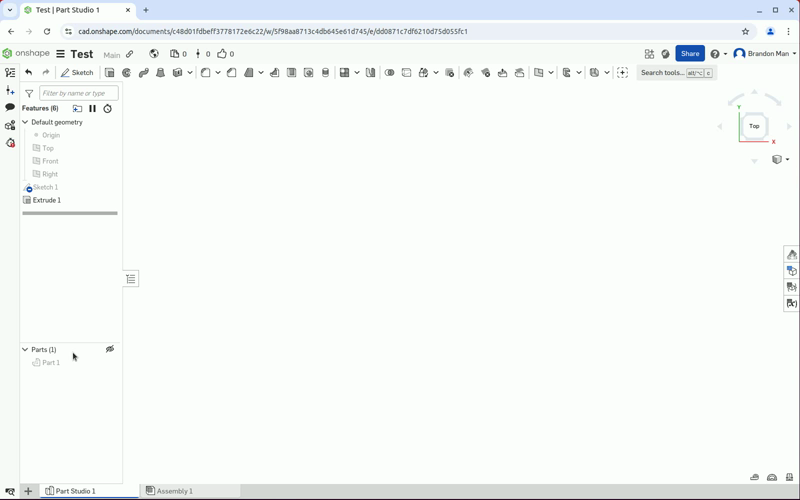
key(shift+y)
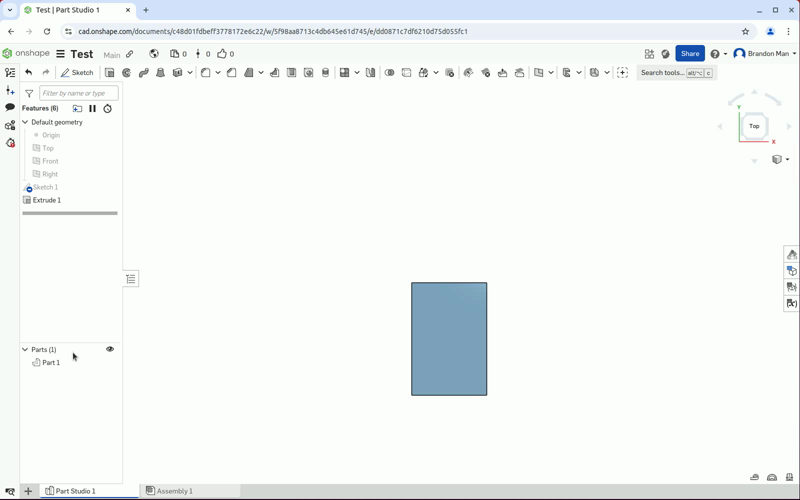
mouse_move(541, 75)
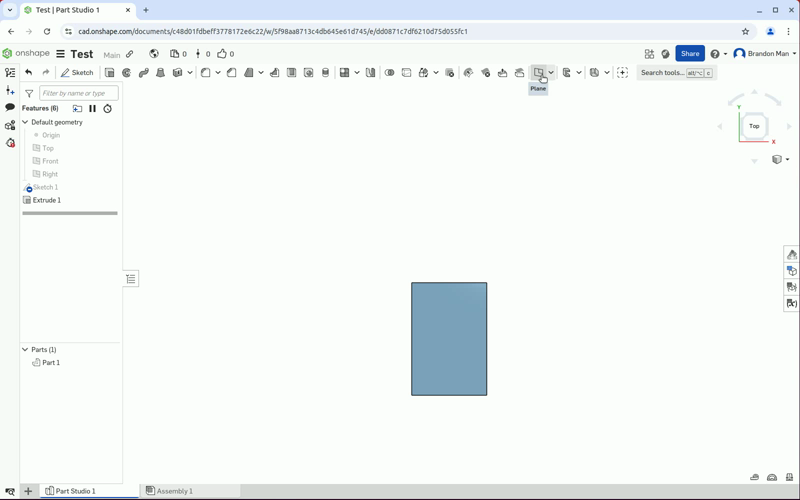
click(541, 75)
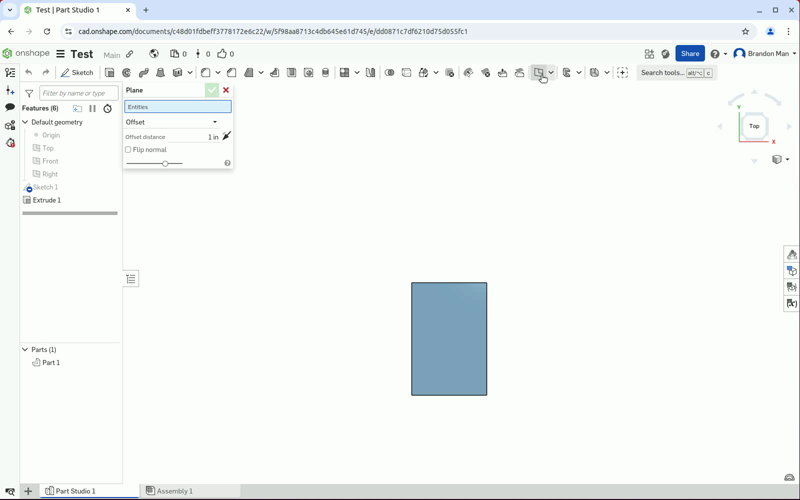
mouse_move(73, 150)
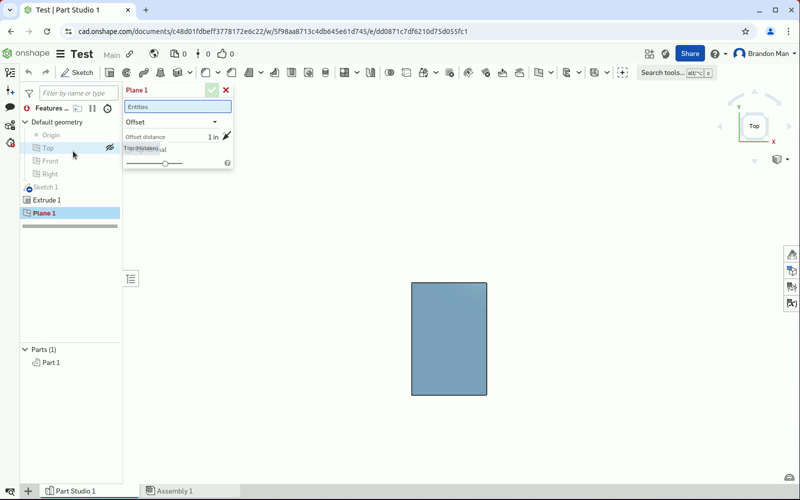
click(73, 150)
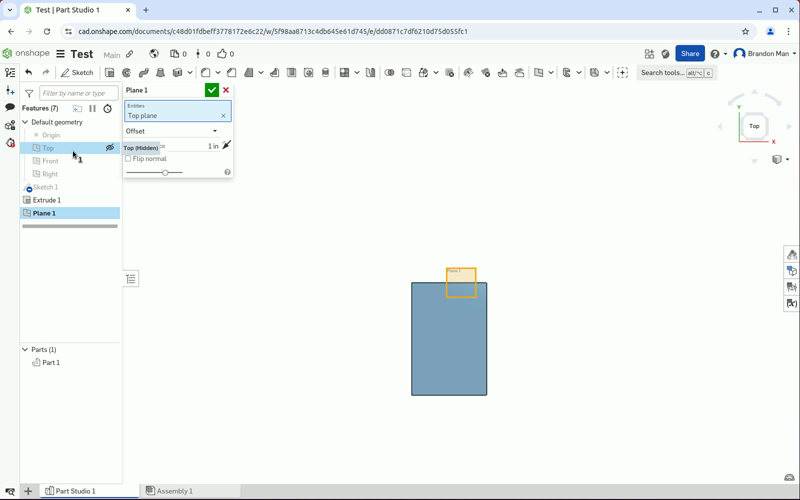
key(tab, 2)
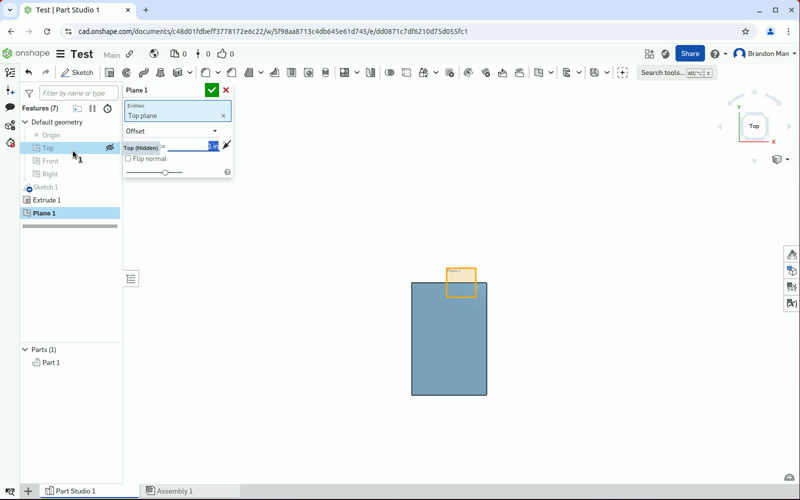
text(8.411)
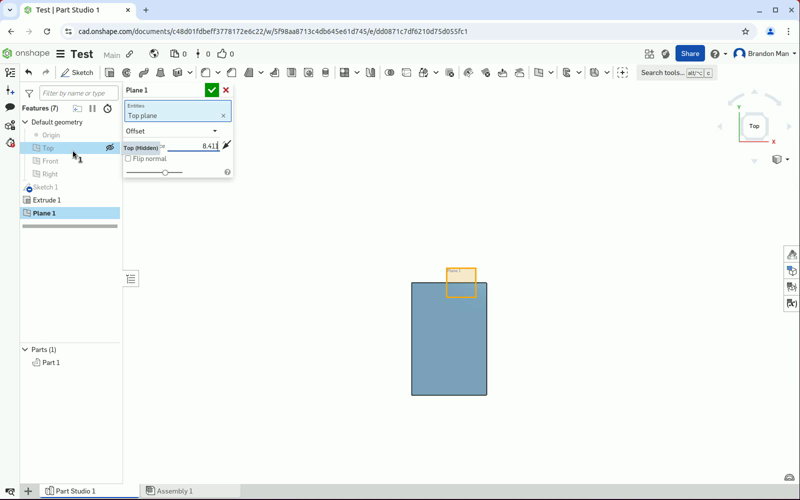
key(enter, 2)
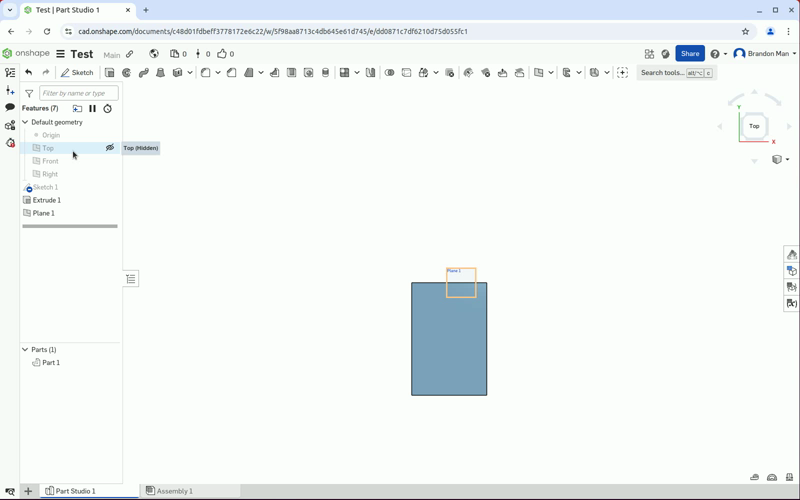
key(shift+s)
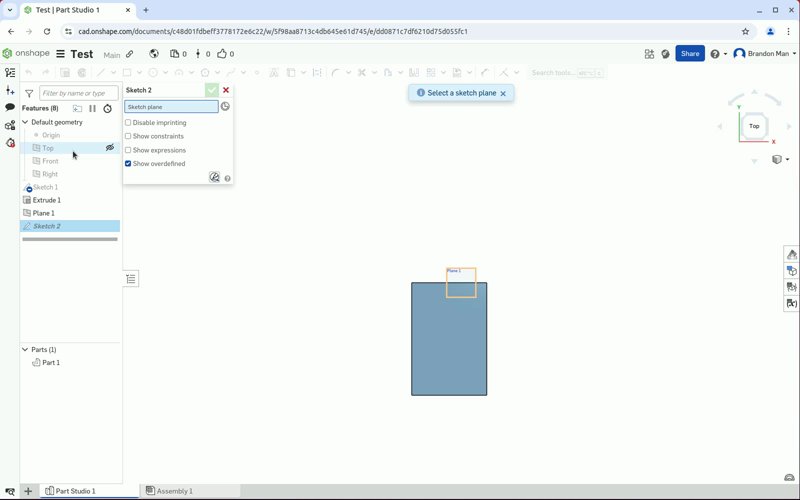
mouse_move(73, 215)
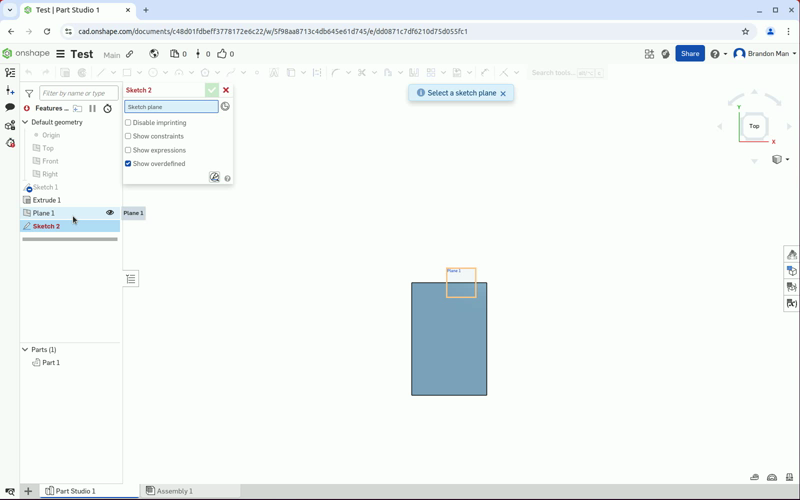
click(73, 215)
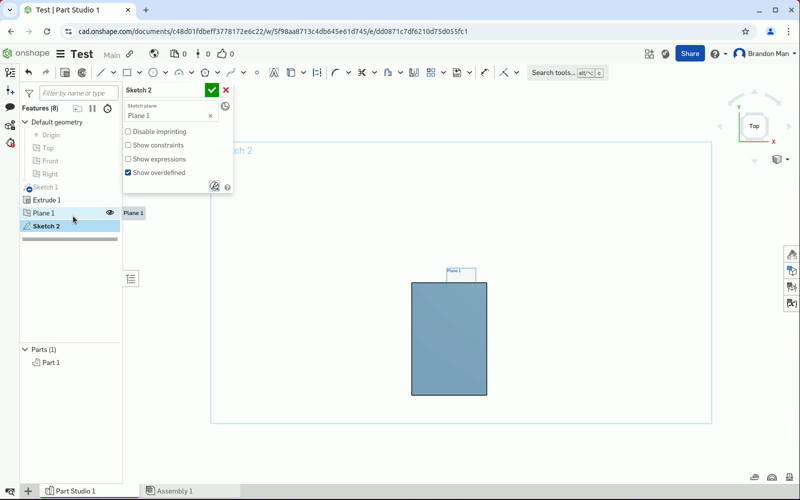
mouse_move(73, 352)
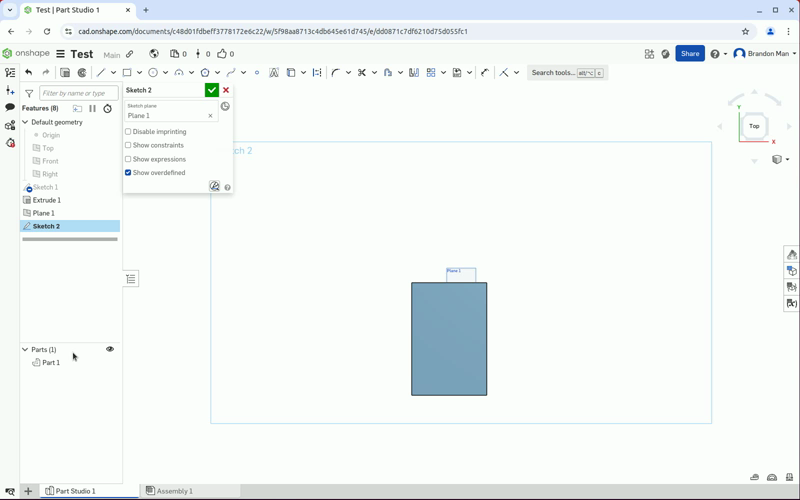
key(y)
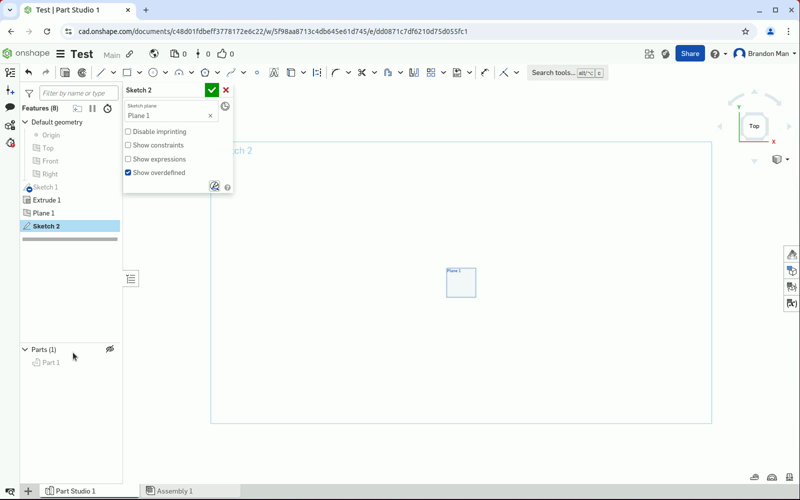
key(l)
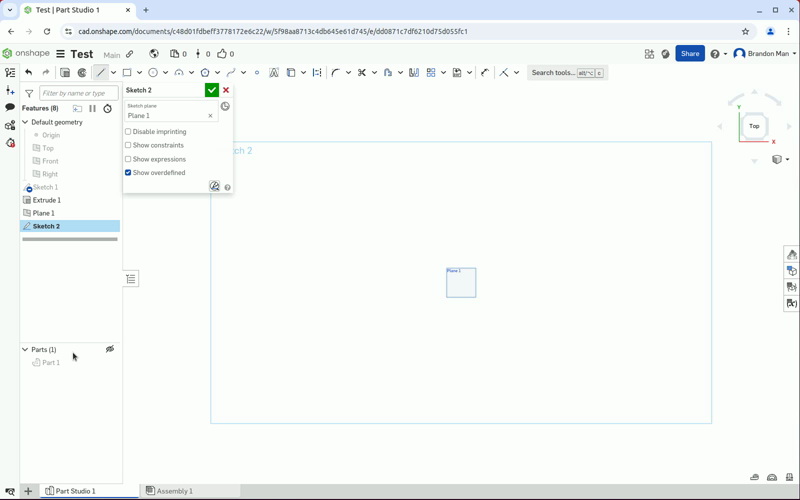
key_down(shift)
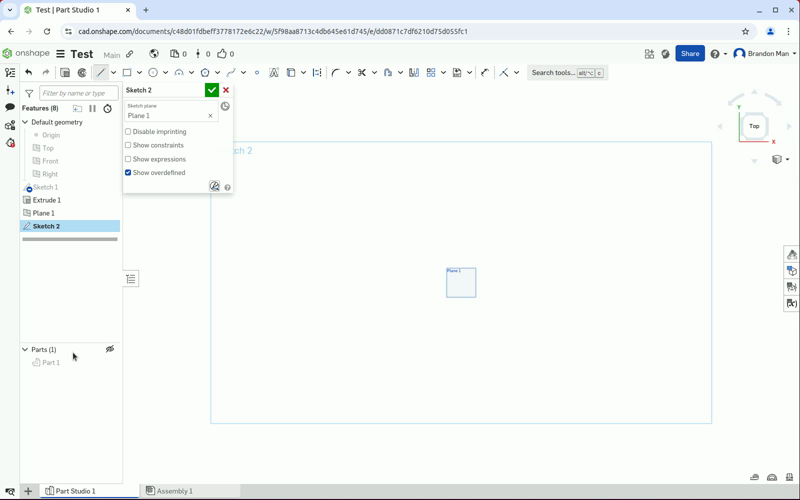
mouse_move(411, 376)
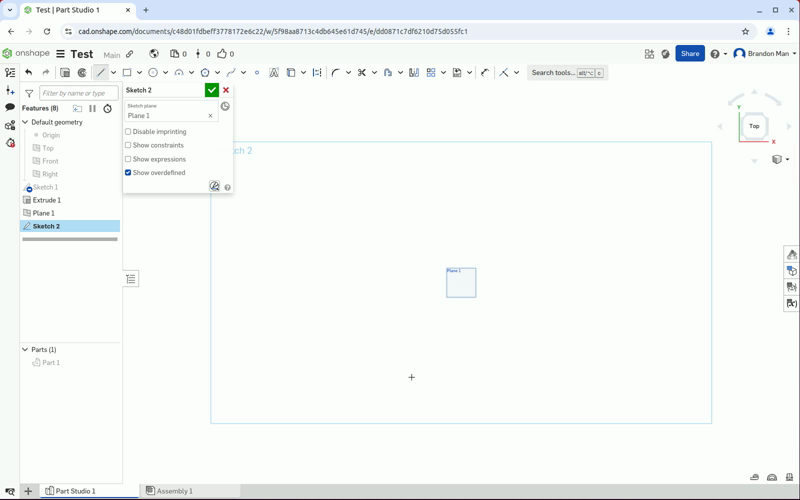
click(411, 376)
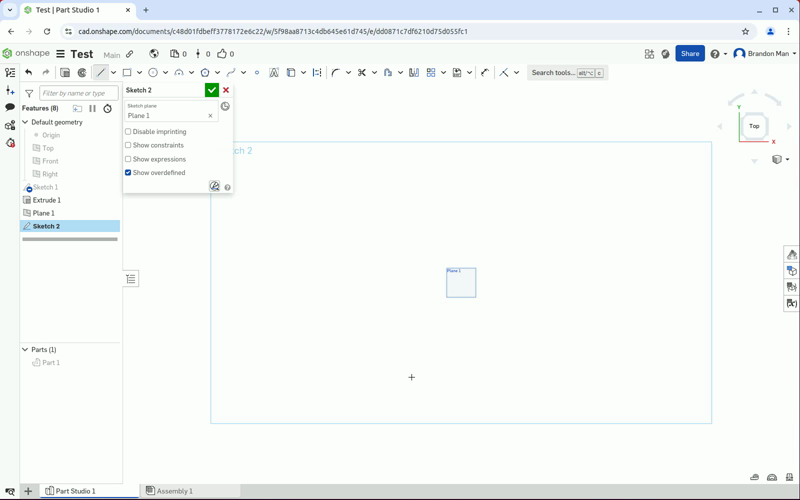
key_up(shift)
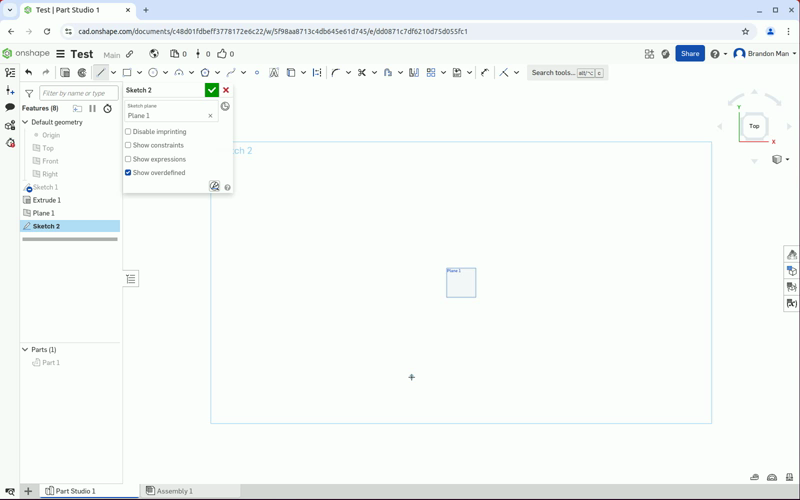
key_down(shift)
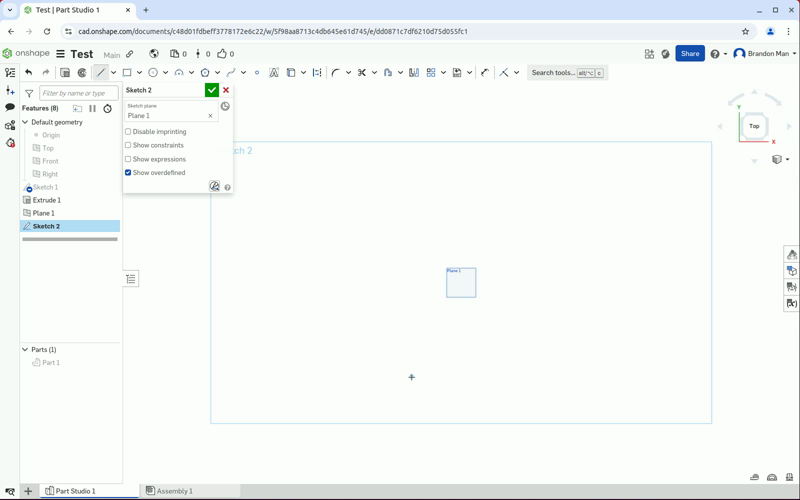
mouse_move(486, 376)
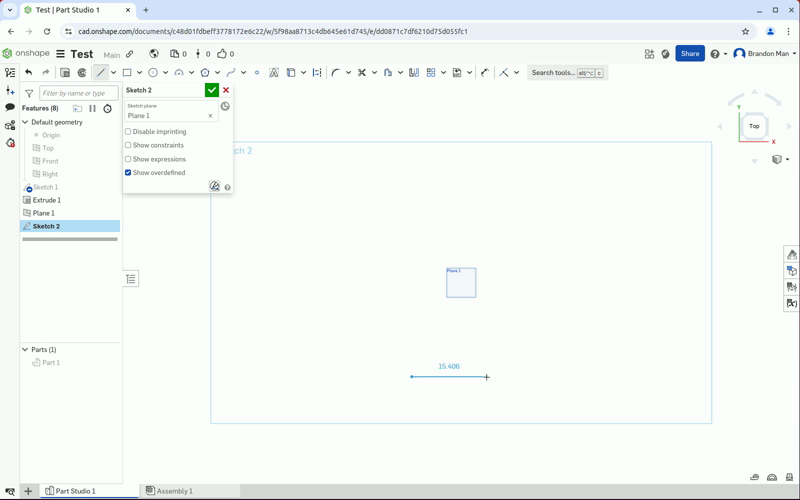
click(486, 376)
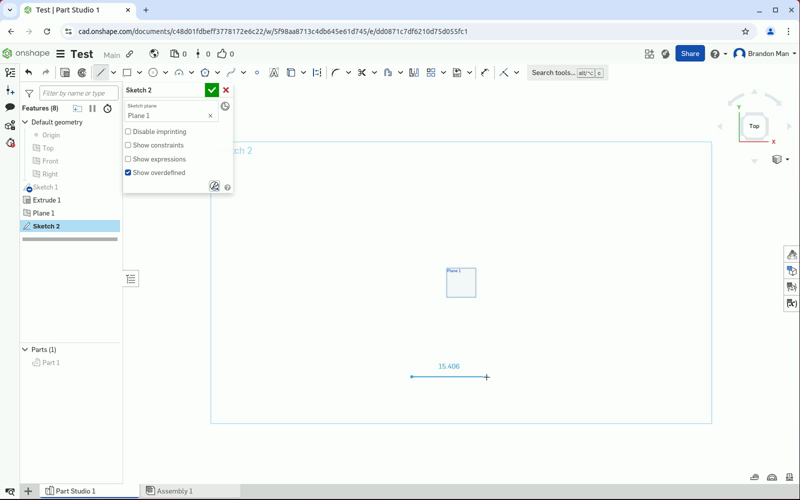
key_up(shift)
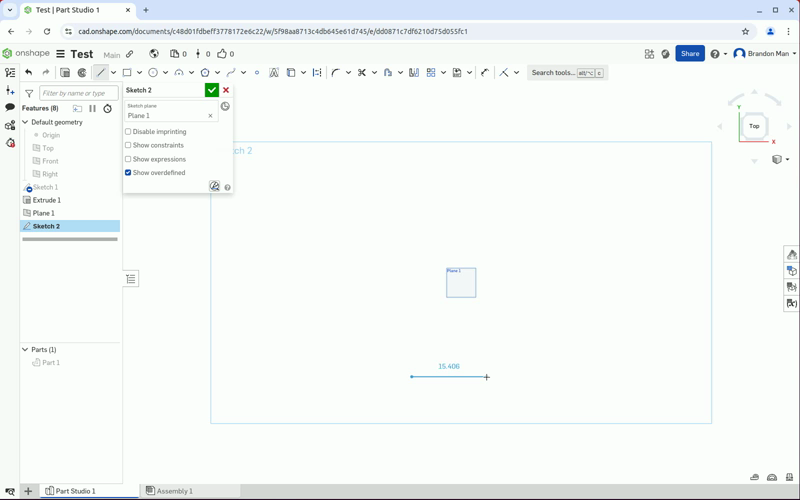
key_down(shift)
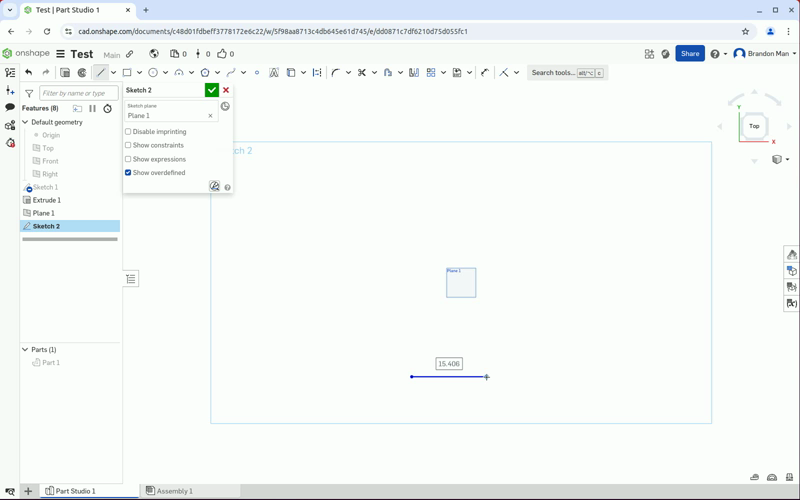
mouse_move(486, 301)
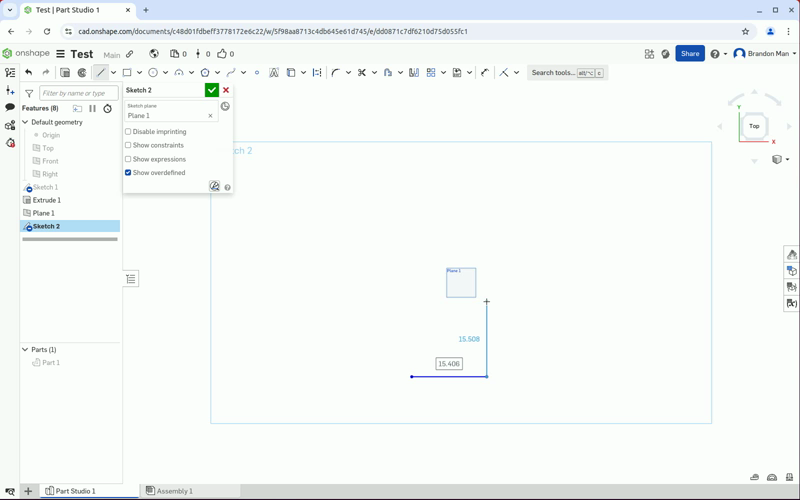
click(486, 301)
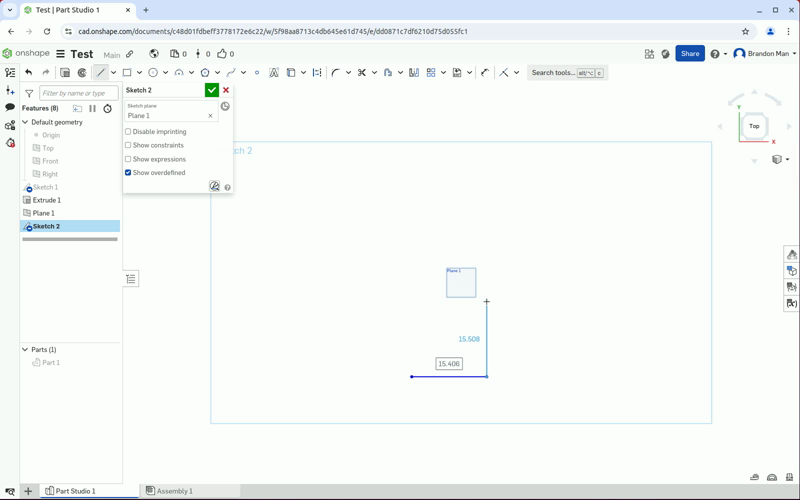
key_up(shift)
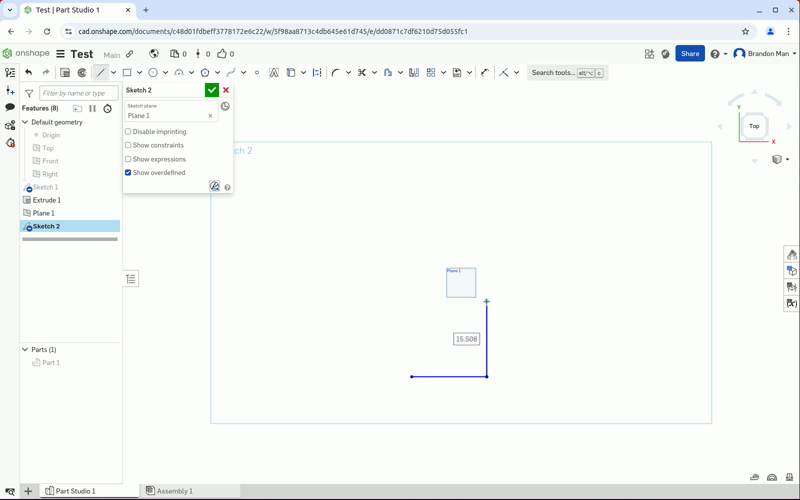
key_down(shift)
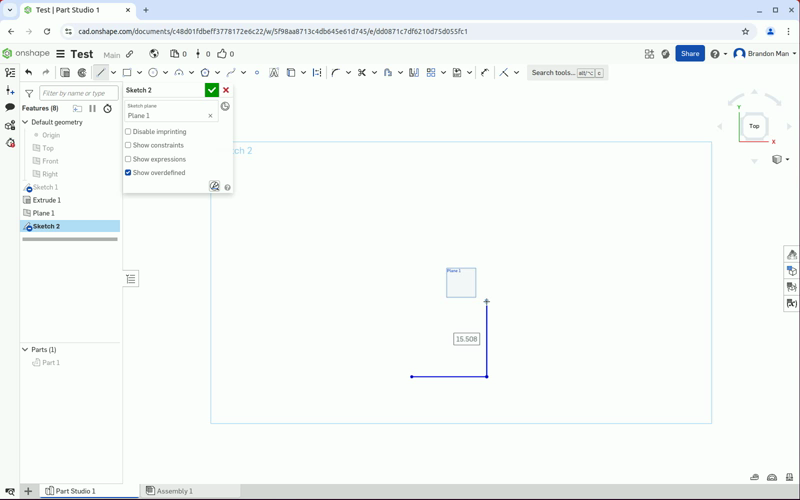
mouse_move(411, 301)
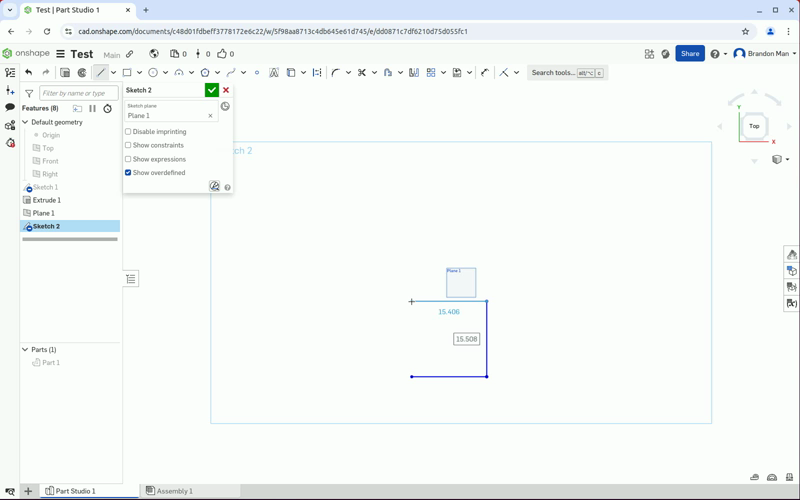
click(411, 301)
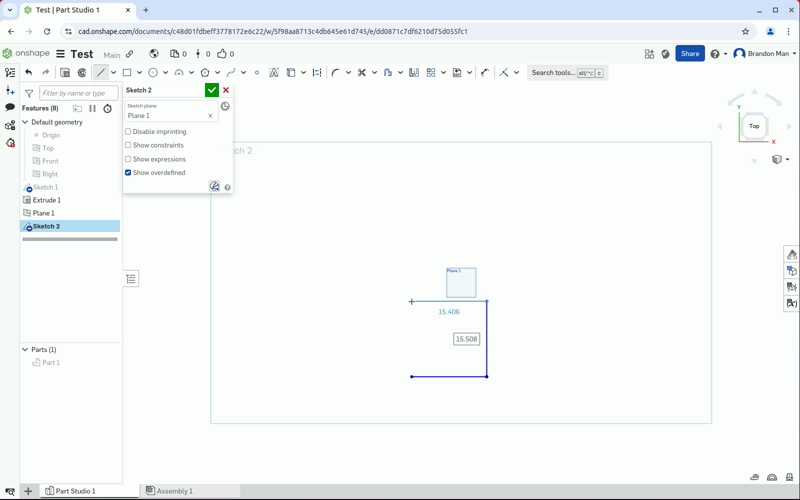
key_up(shift)
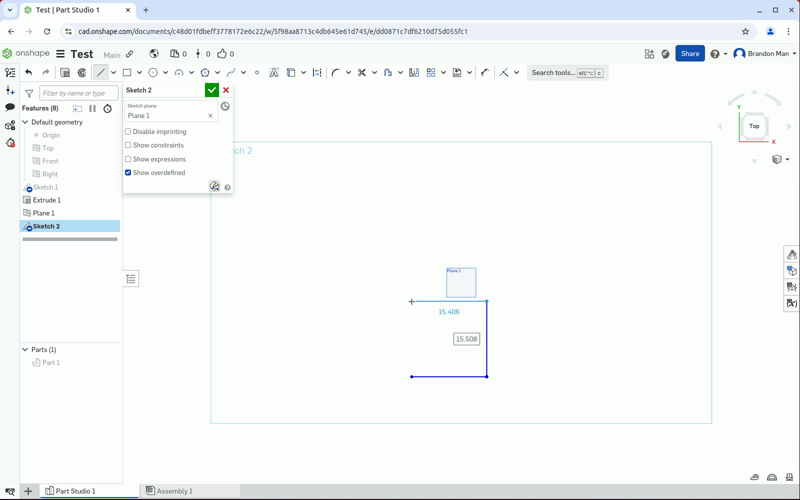
key_down(shift)
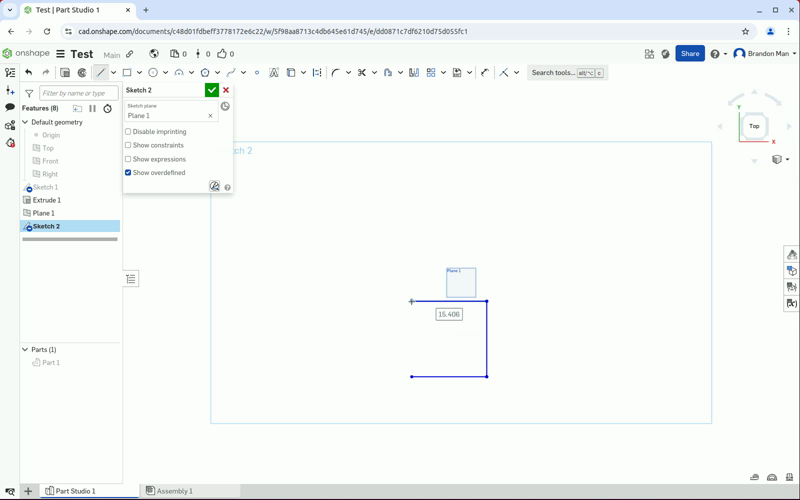
mouse_move(411, 376)
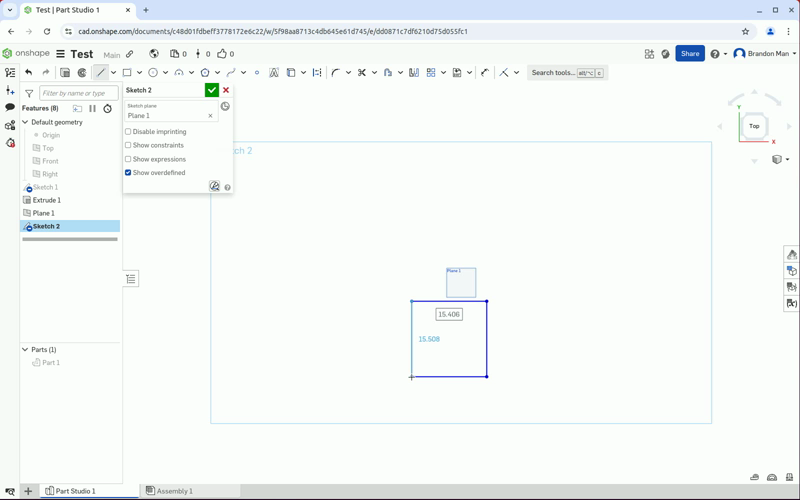
key_up(shift)
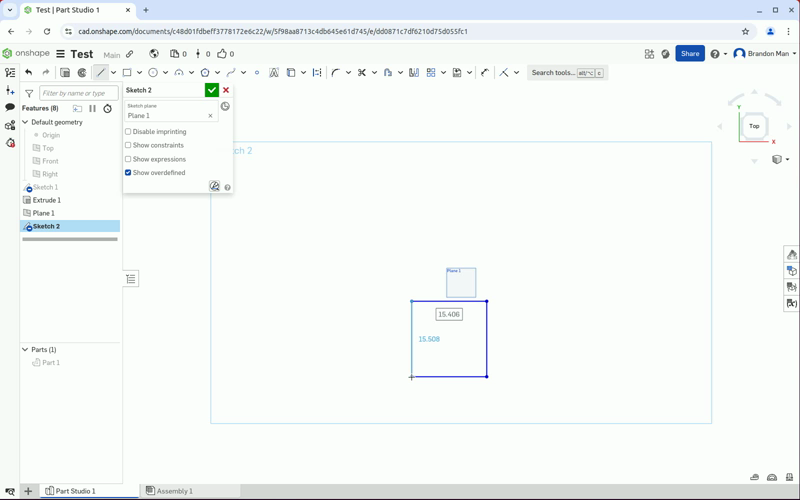
click(411, 376)
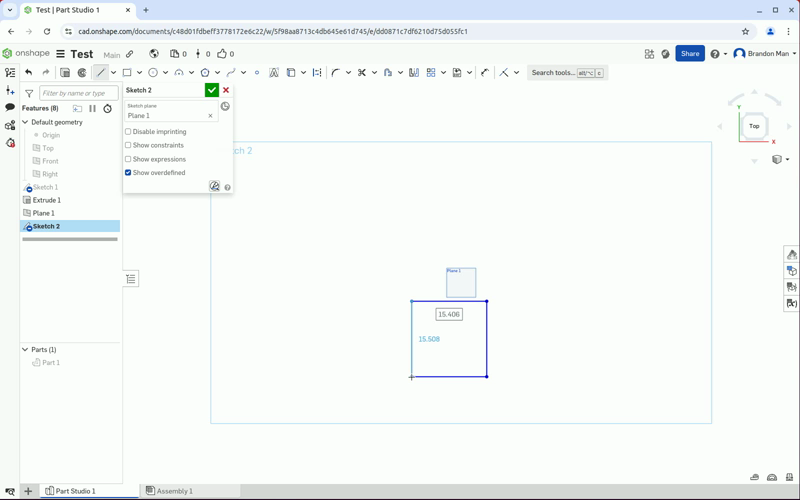
key(esc)
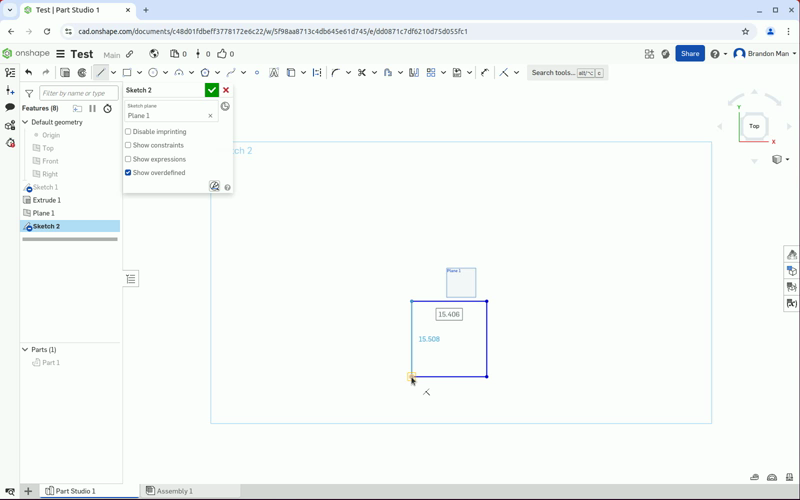
mouse_move(428, 311)
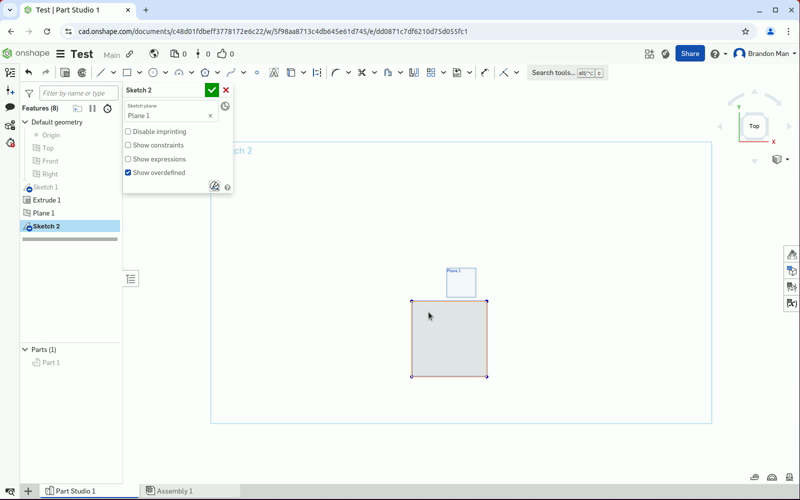
click(428, 311)
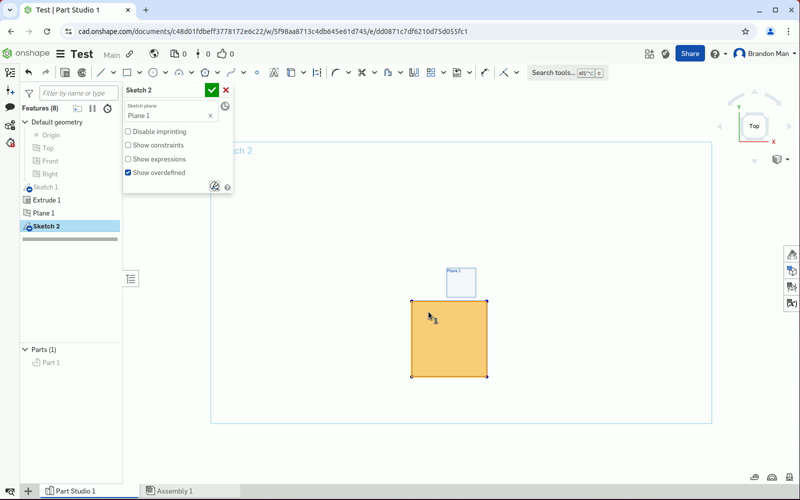
mouse_move(73, 352)
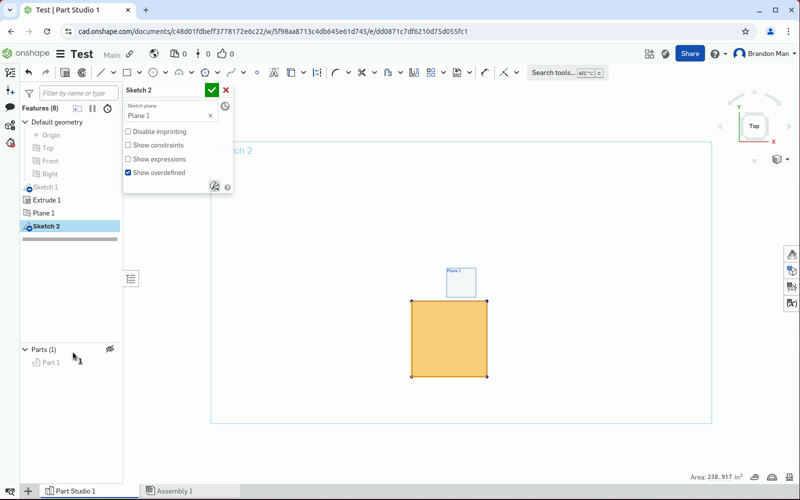
key(shift+y)
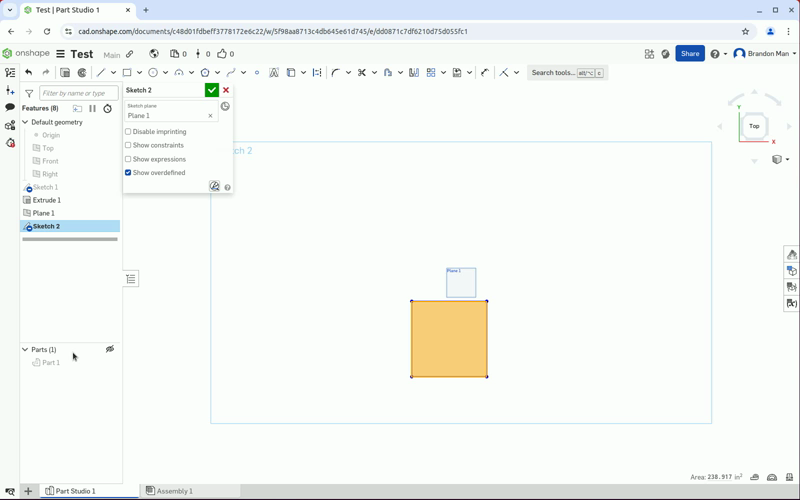
key(shift+e)
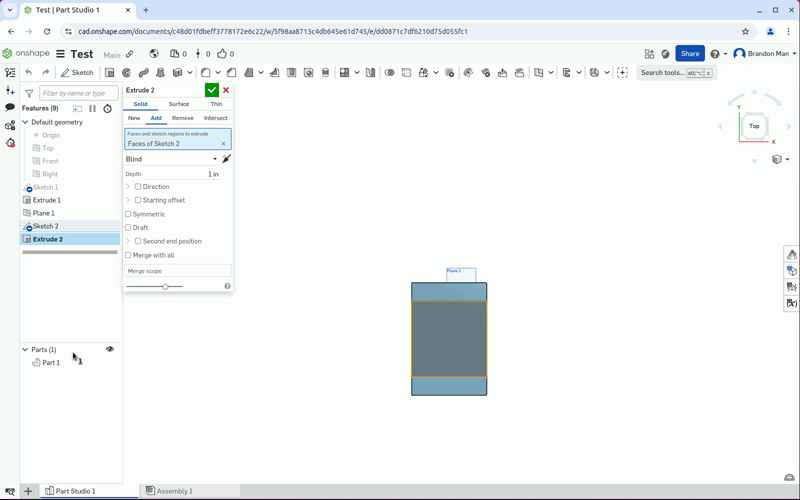
mouse_move(143, 106)
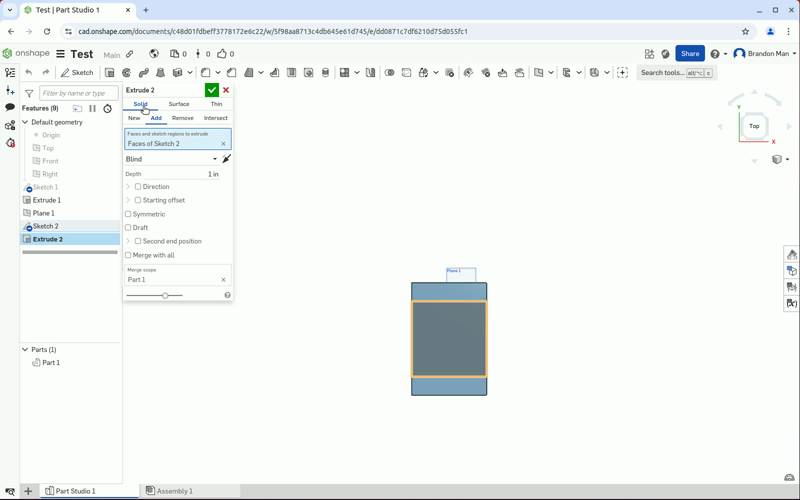
click(143, 106)
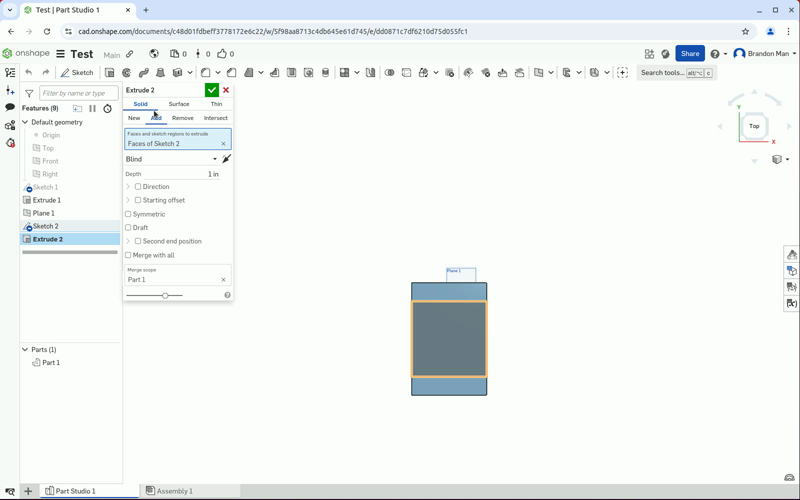
mouse_move(186, 120)
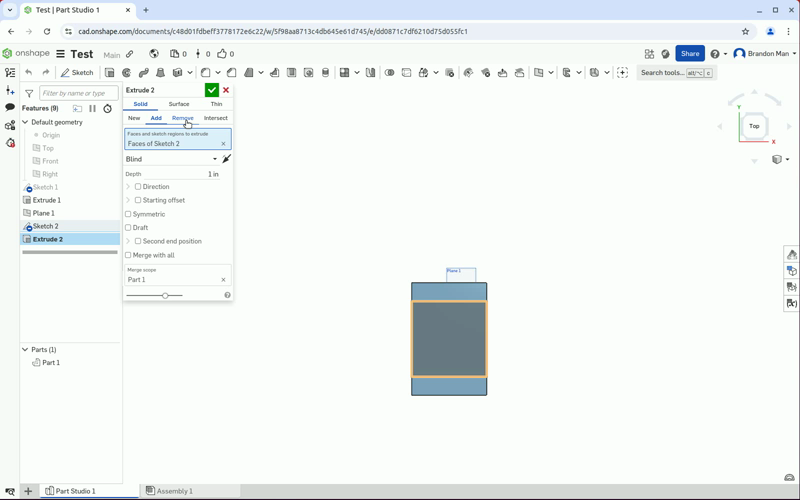
click(186, 120)
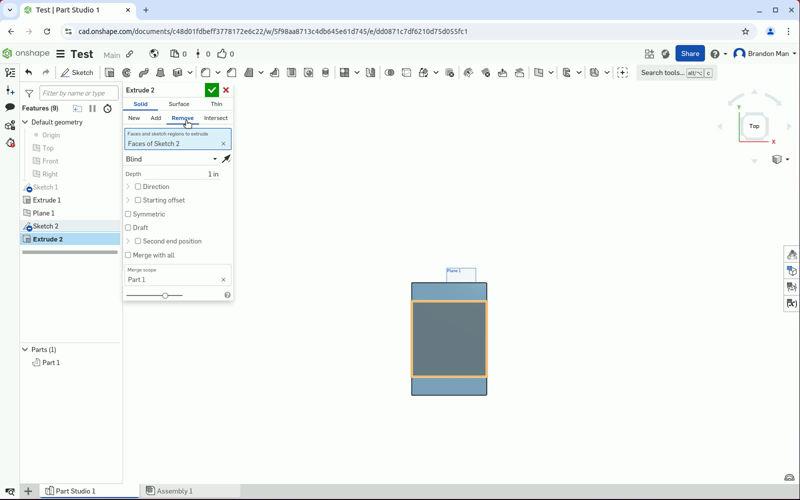
key(tab, 4)
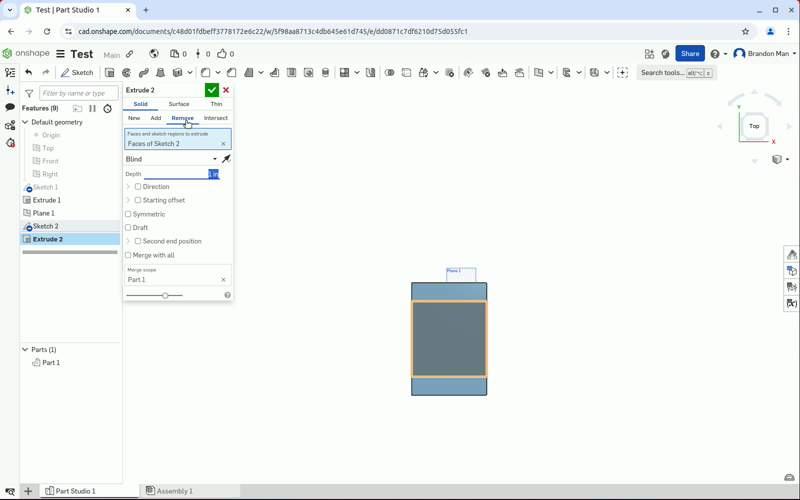
text(3.851)
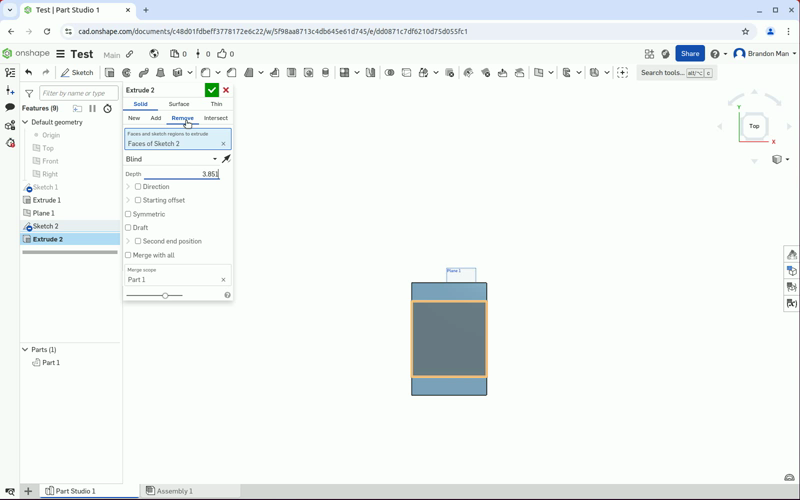
key(tab, 6)
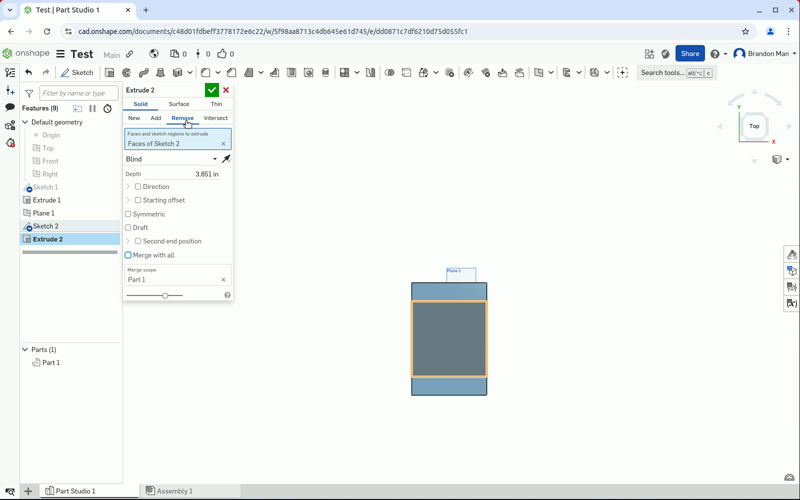
key(space)
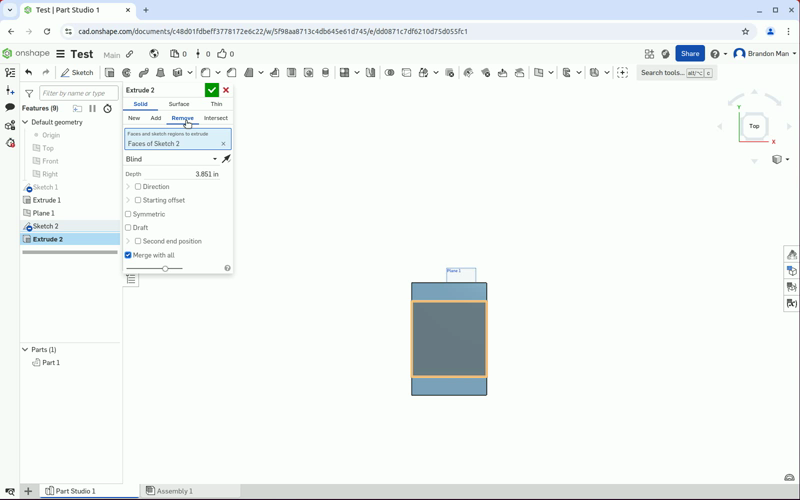
key(enter)
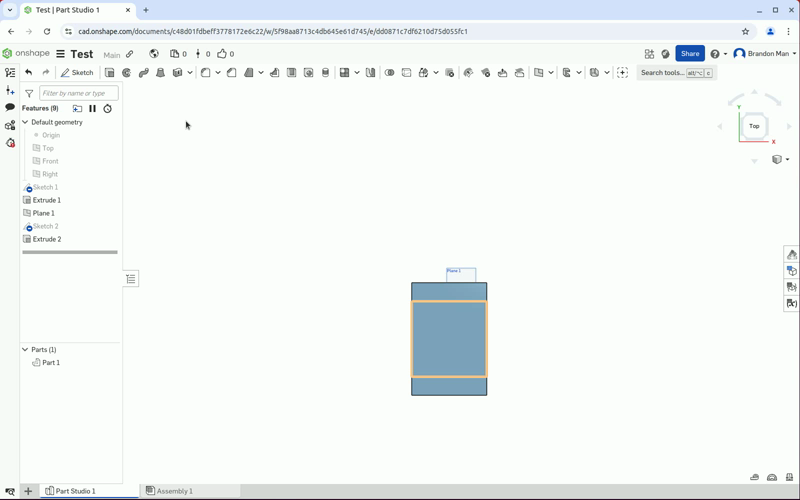
key(shift+h)
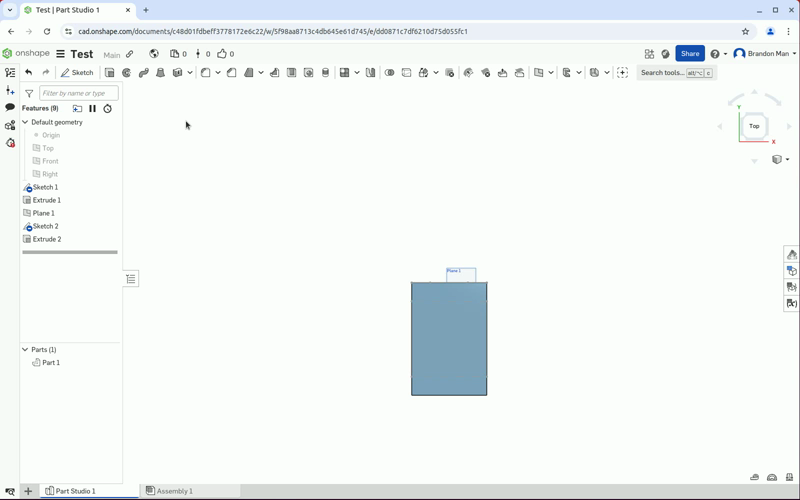
key(shift+h)
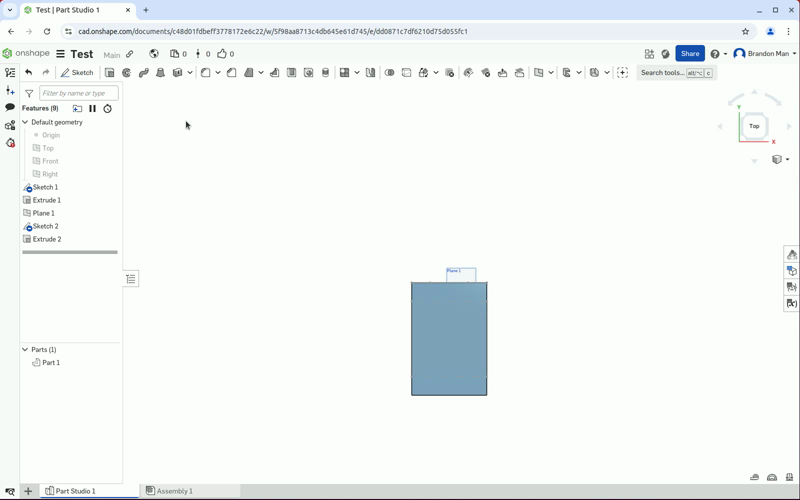
key(shift+7)
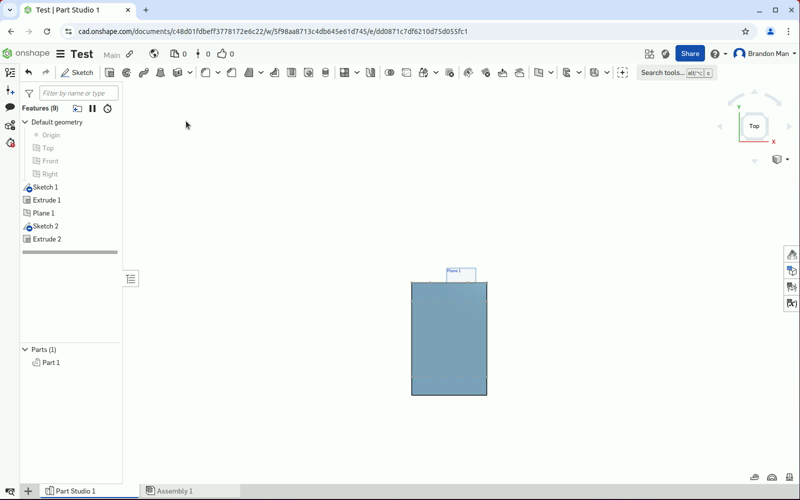
key(up, 3)
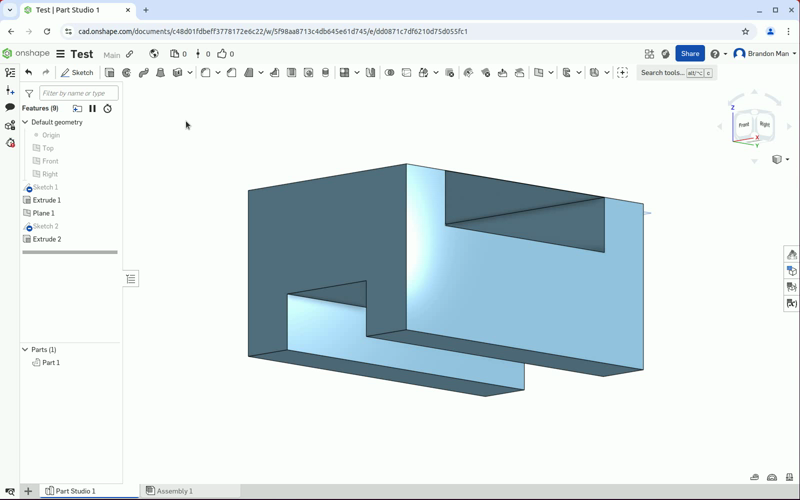
key(left, 3)
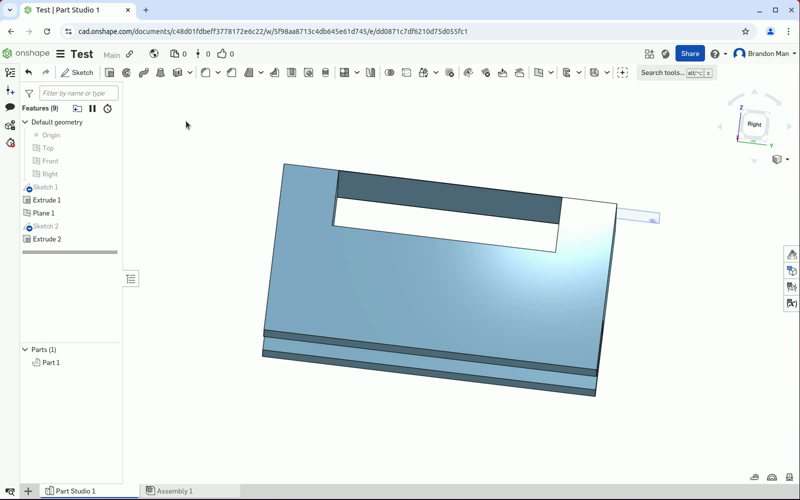
key(right, 3)
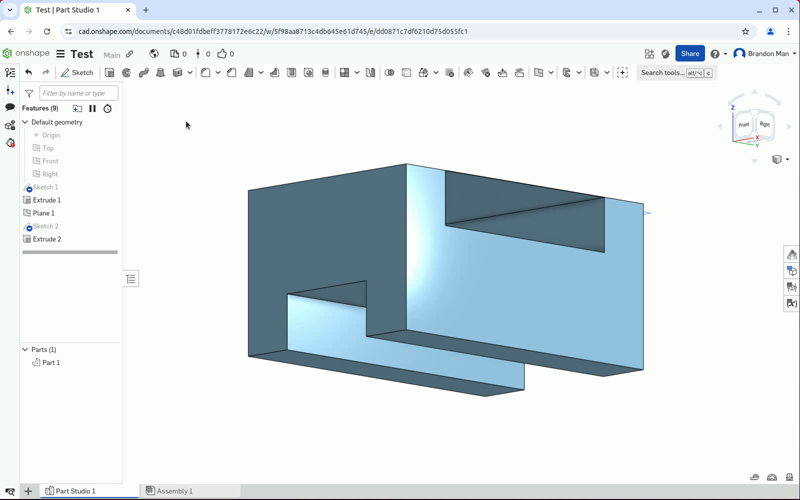
key(down, 3)
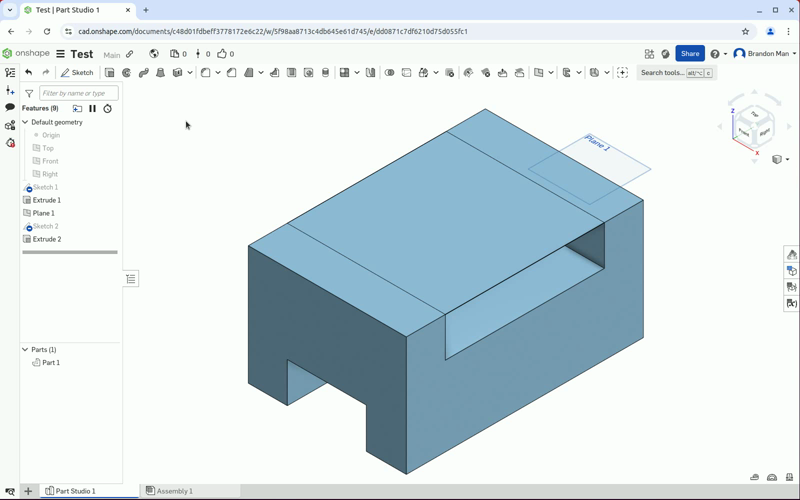
mouse_move(73, 189)
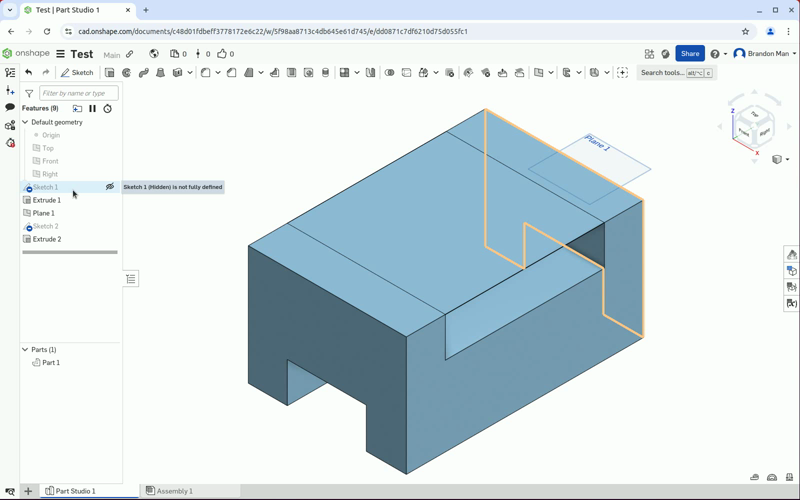
click(73, 189)